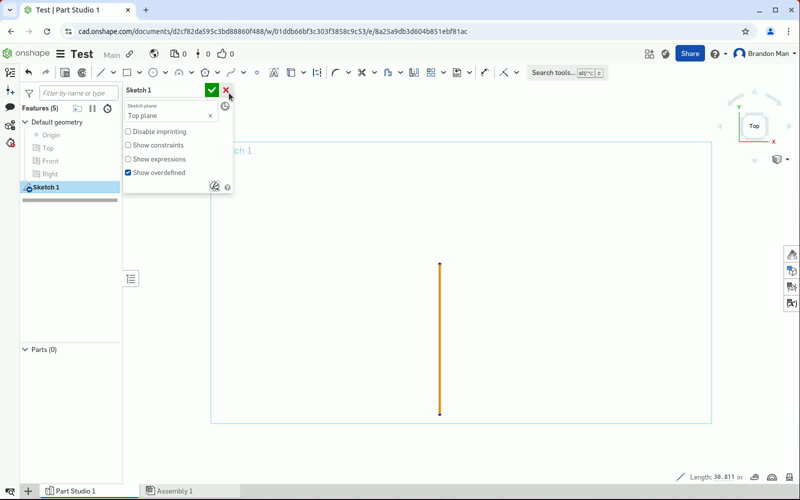
key(shift+h)
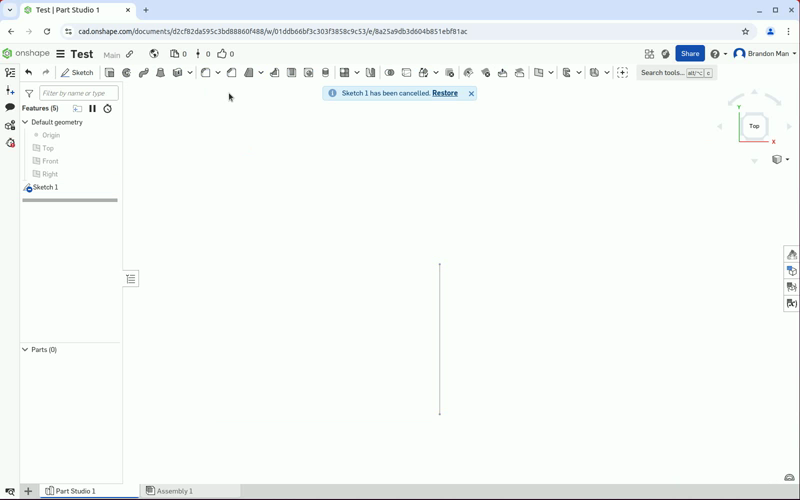
key(shift+s)
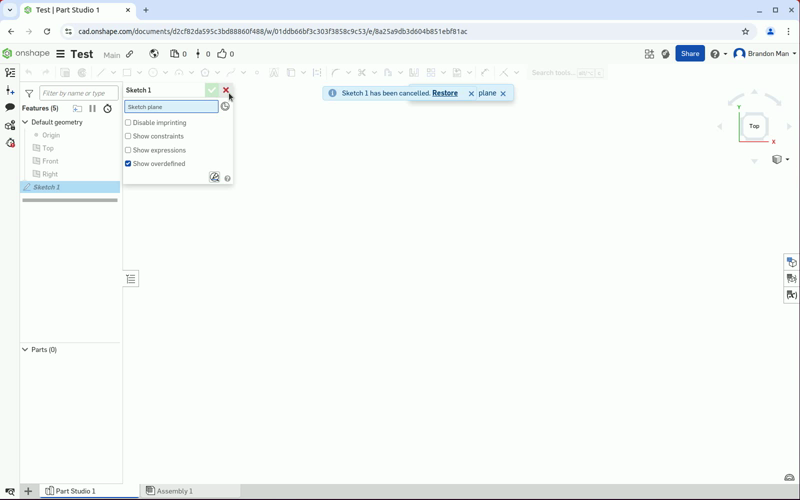
mouse_move(73, 150)
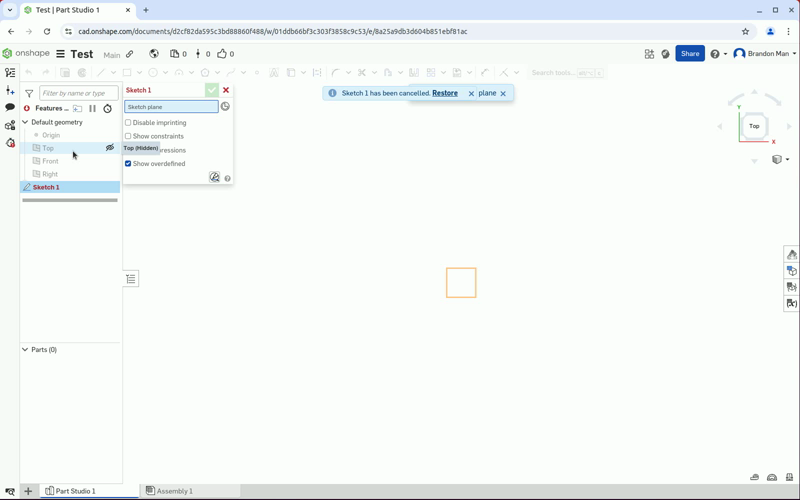
click(73, 150)
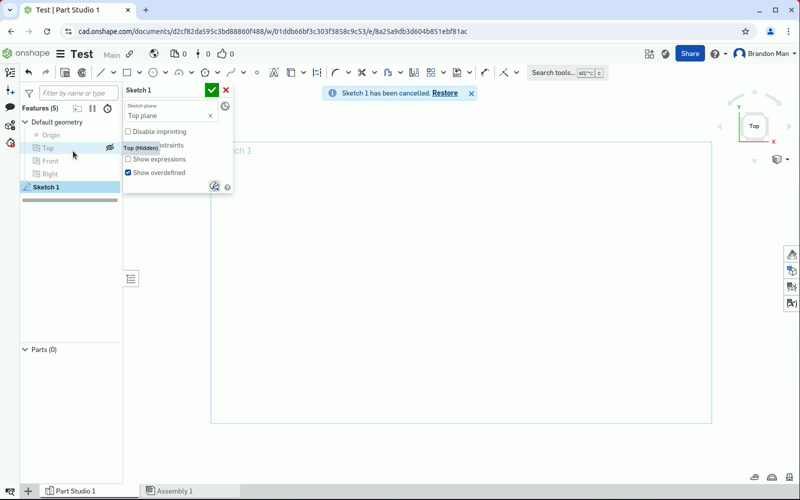
mouse_move(73, 352)
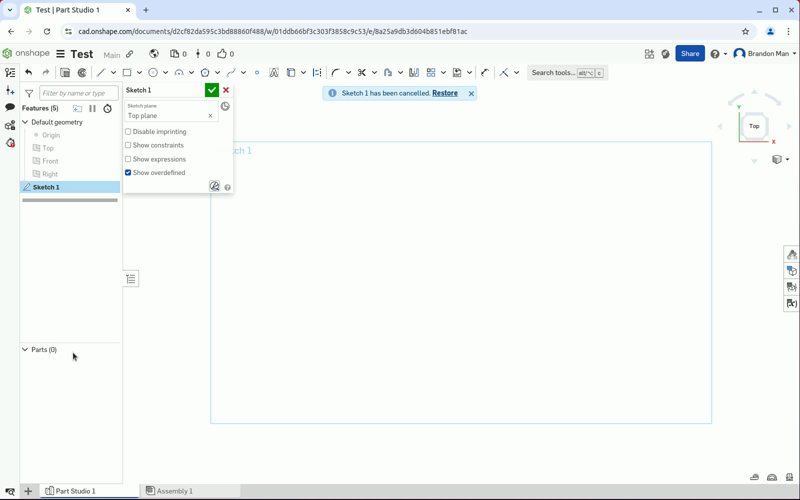
key(y)
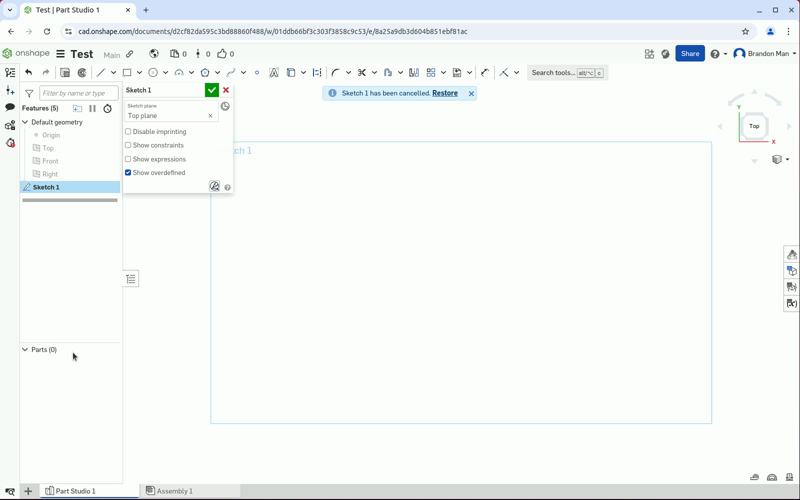
key(c)
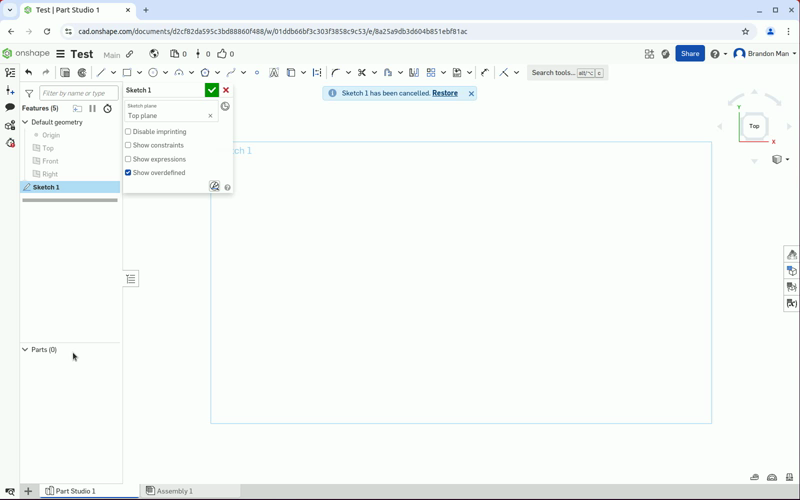
key_down(shift)
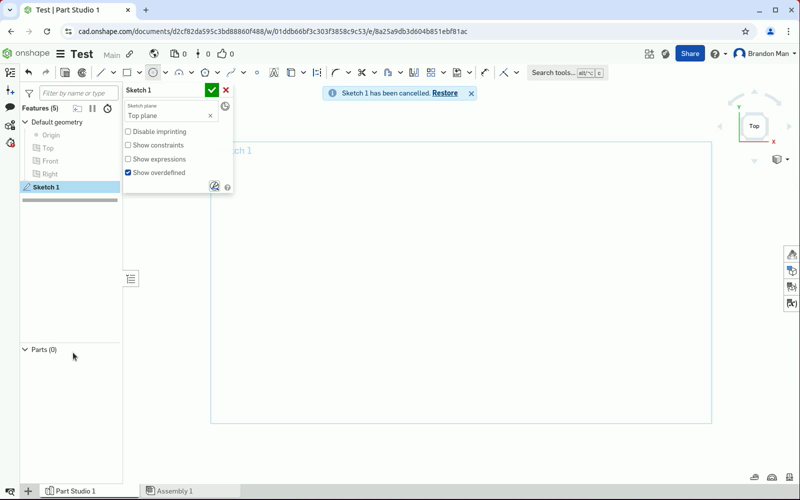
mouse_move(461, 282)
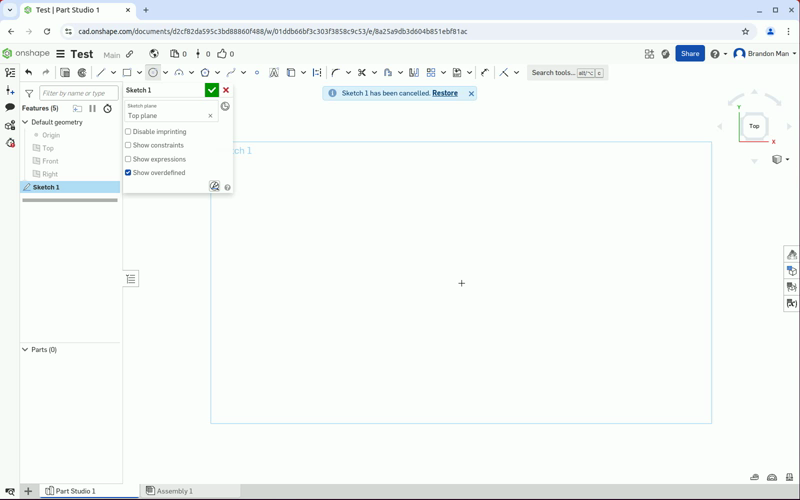
click(461, 282)
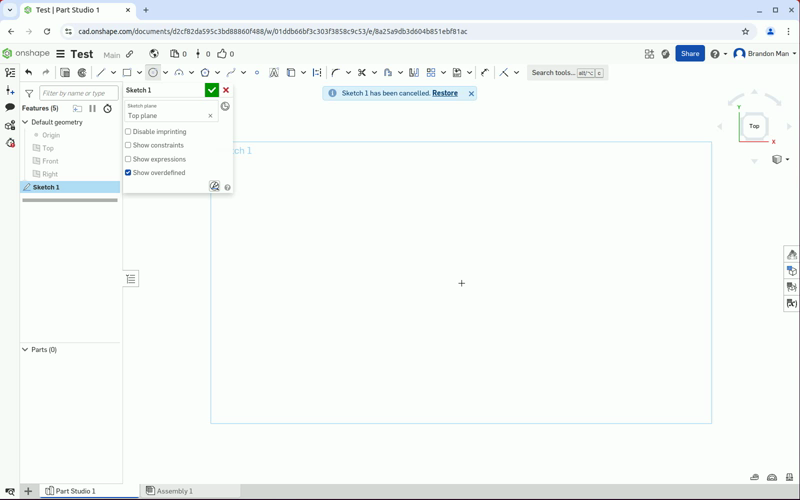
key_up(shift)
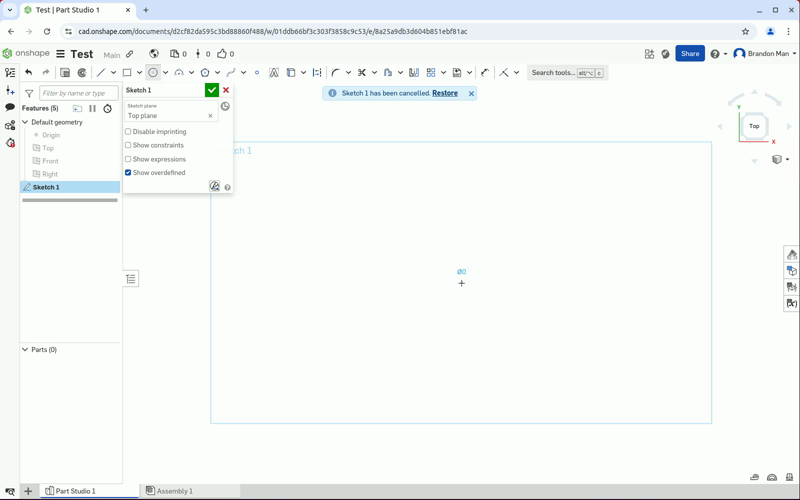
mouse_move(481, 282)
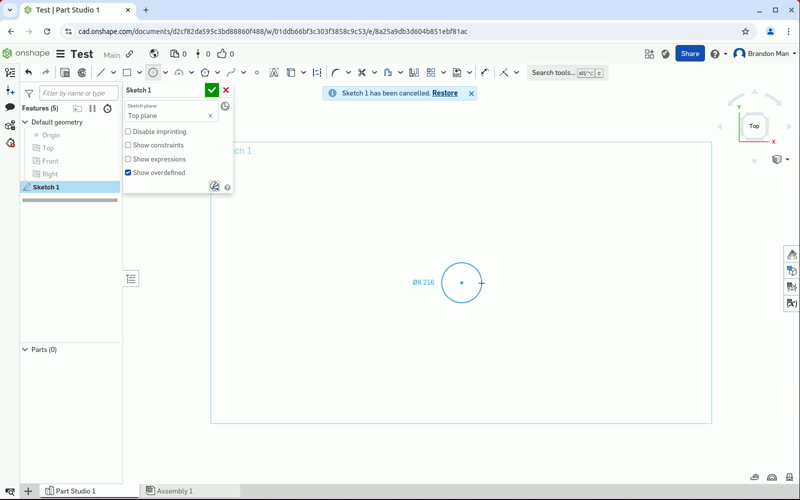
click(481, 282)
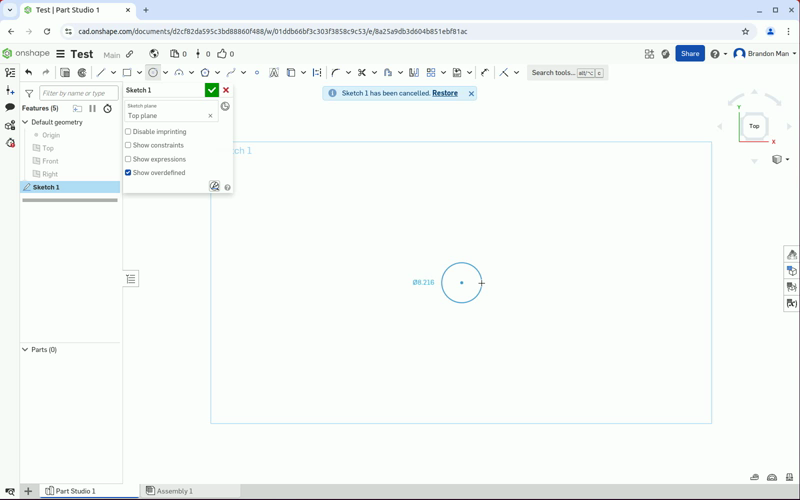
key(esc)
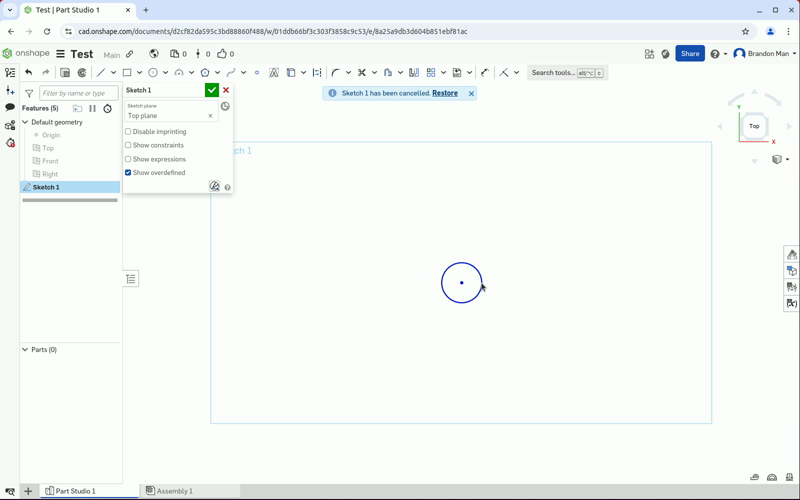
mouse_move(471, 270)
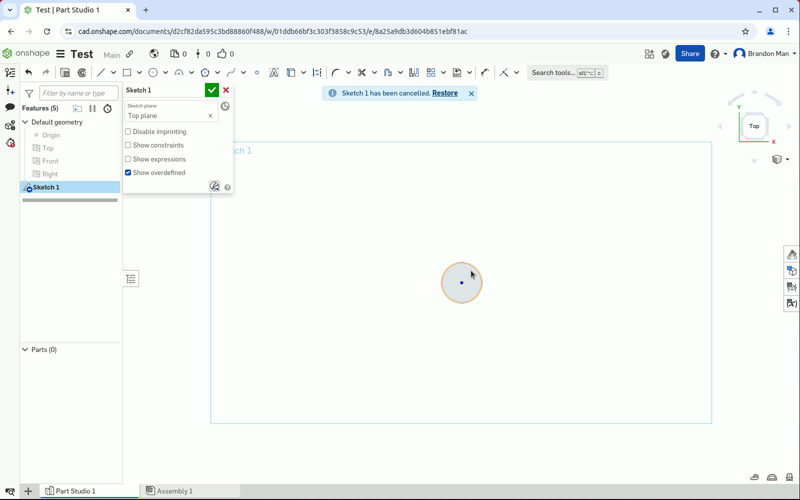
scroll(6)
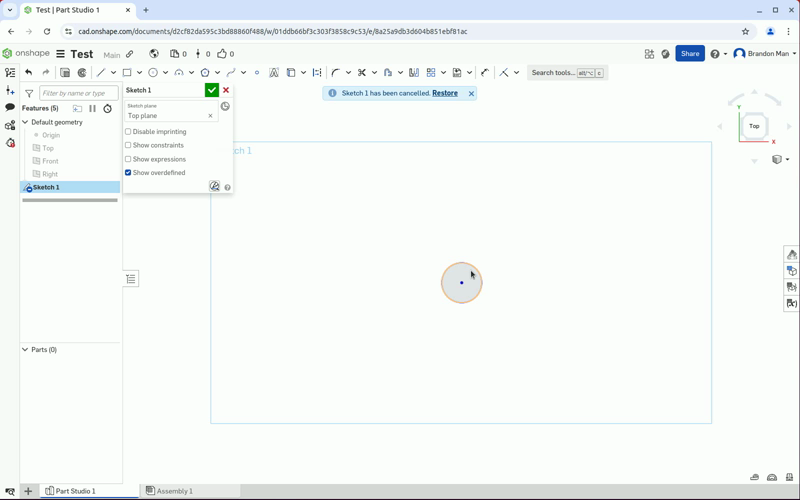
scroll(6)
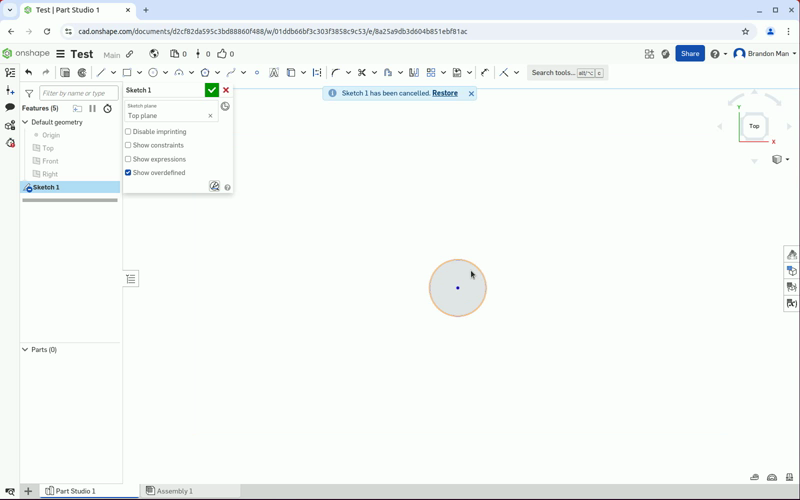
scroll(6)
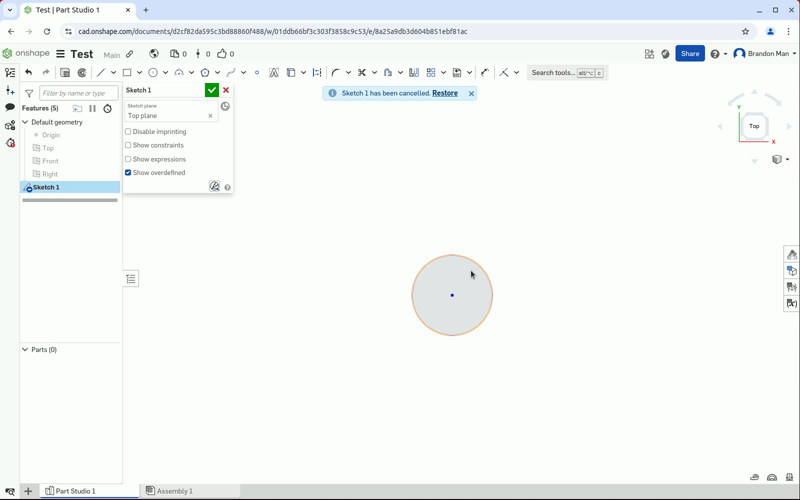
scroll(6)
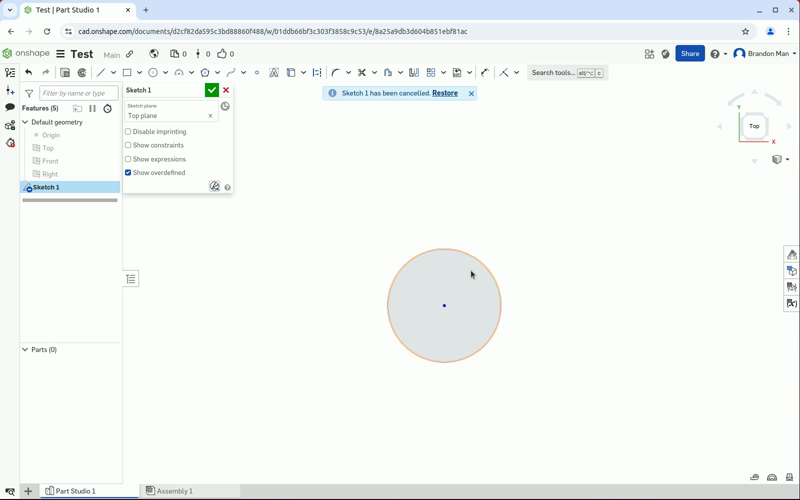
scroll(6)
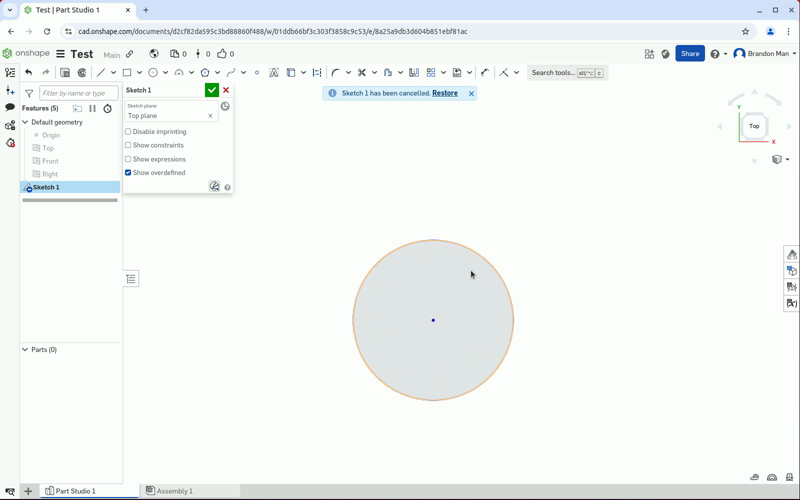
scroll(6)
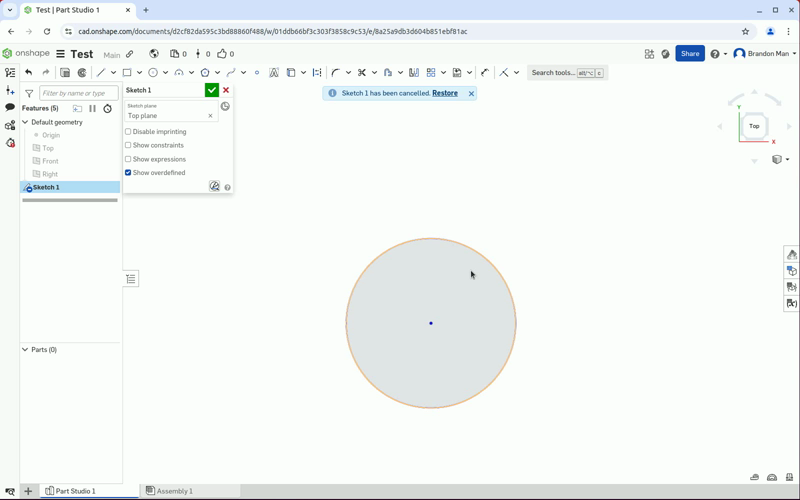
scroll(6)
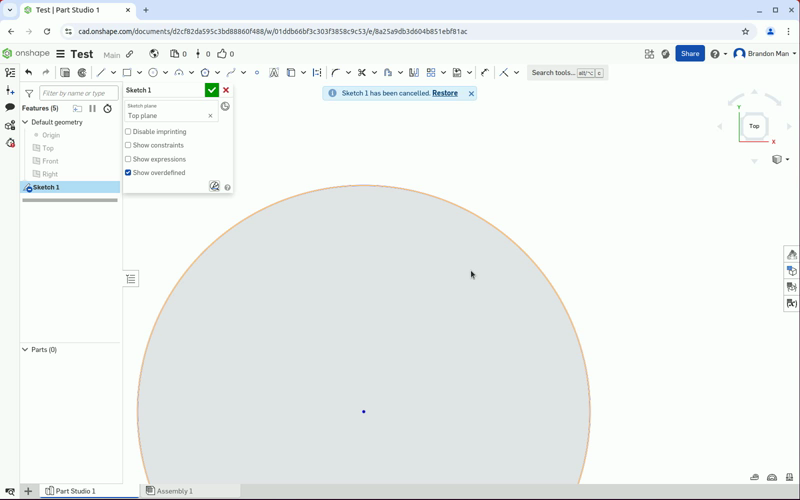
click(471, 270)
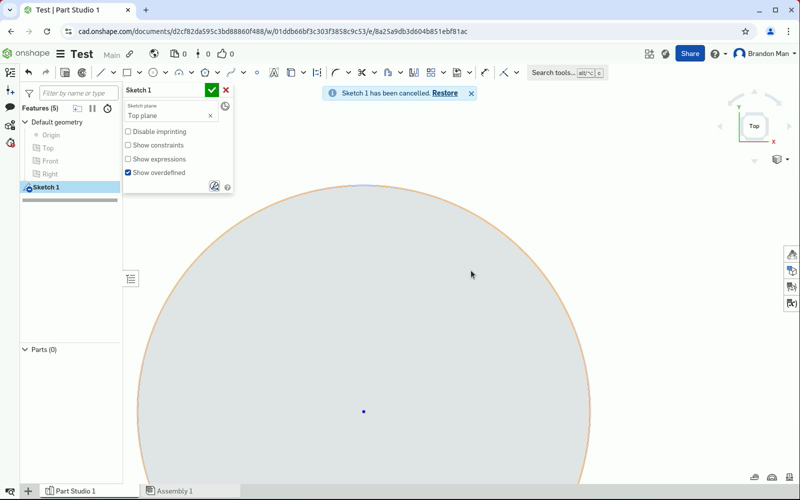
scroll(-6)
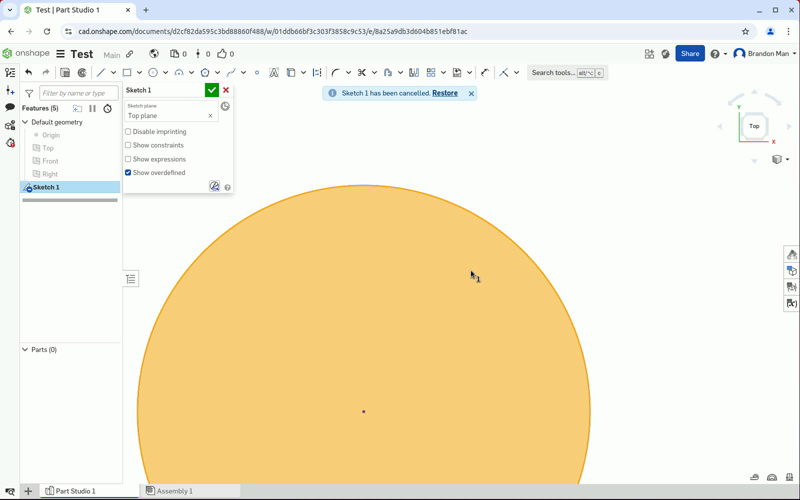
scroll(-6)
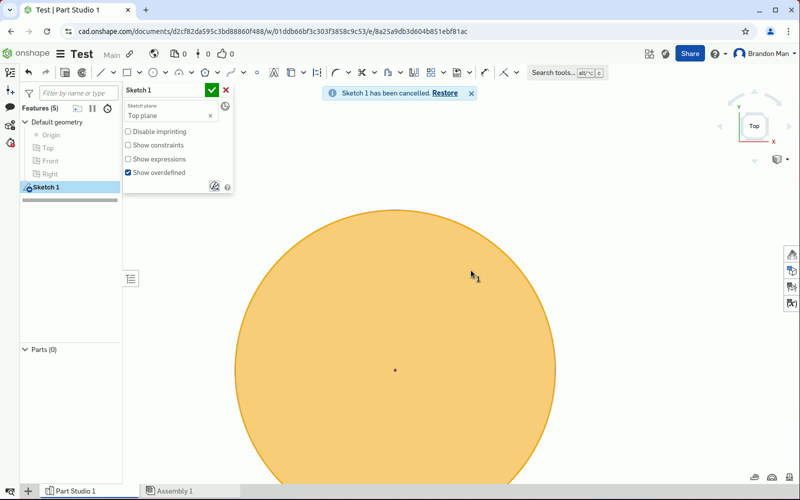
scroll(-6)
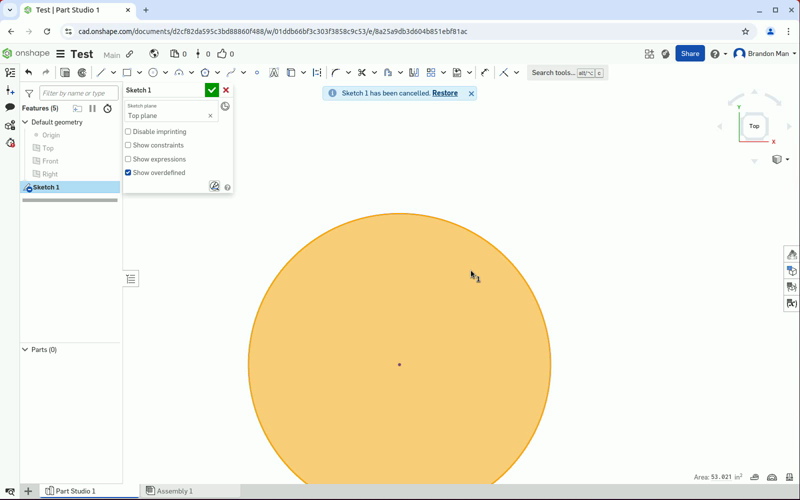
scroll(-6)
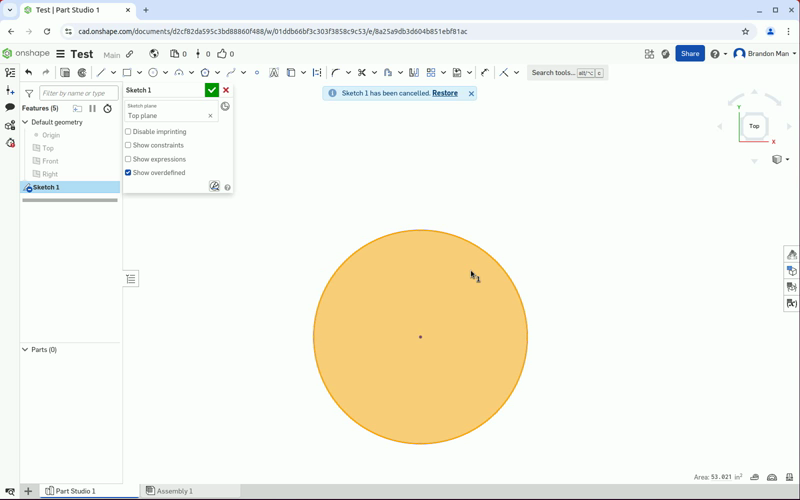
scroll(-6)
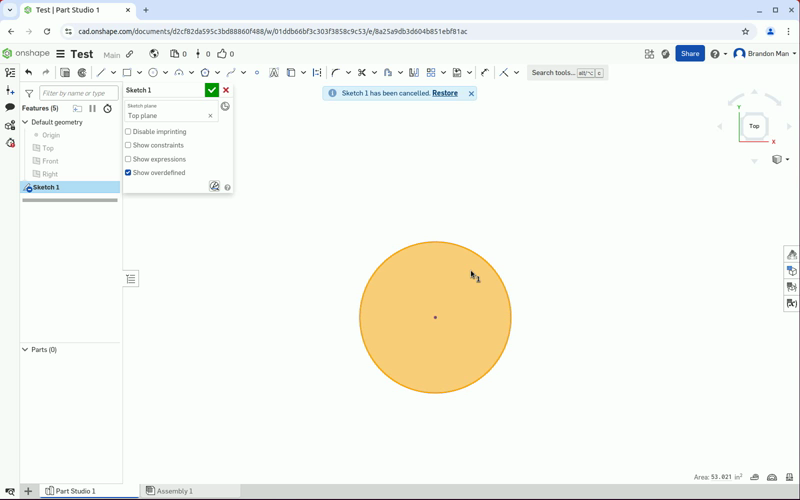
scroll(-6)
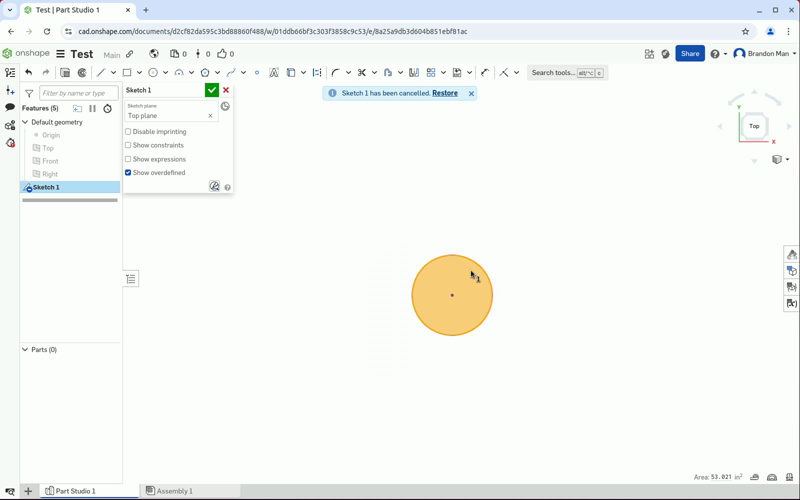
scroll(-6)
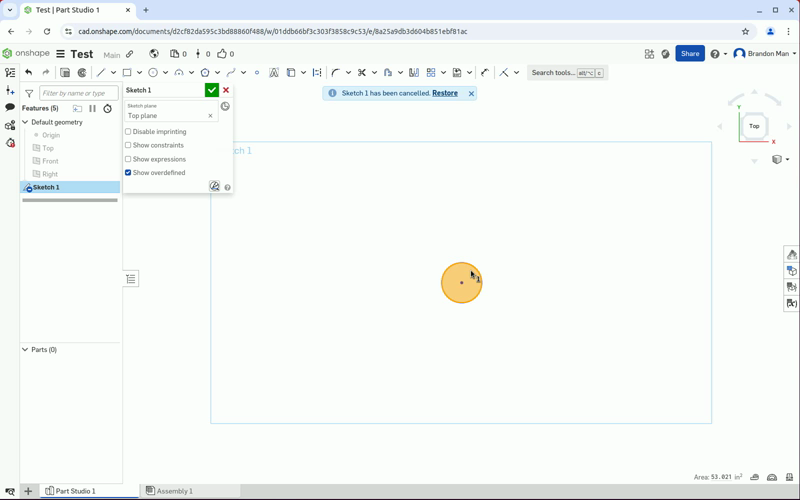
mouse_move(73, 352)
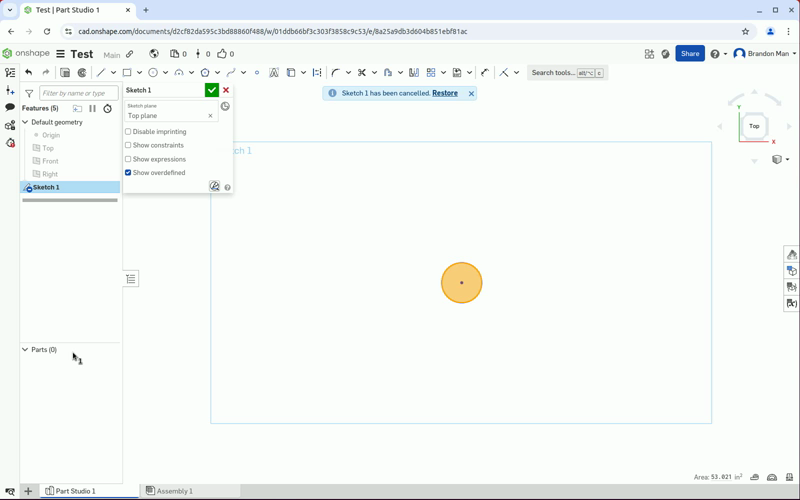
key(shift+y)
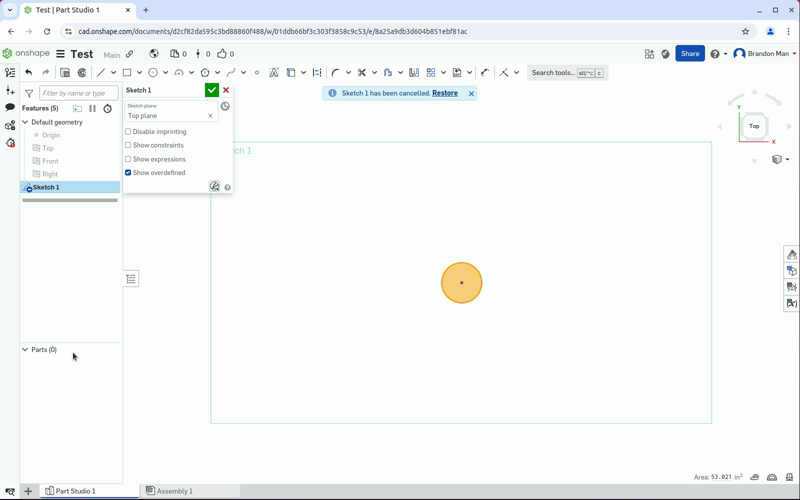
key(shift+e)
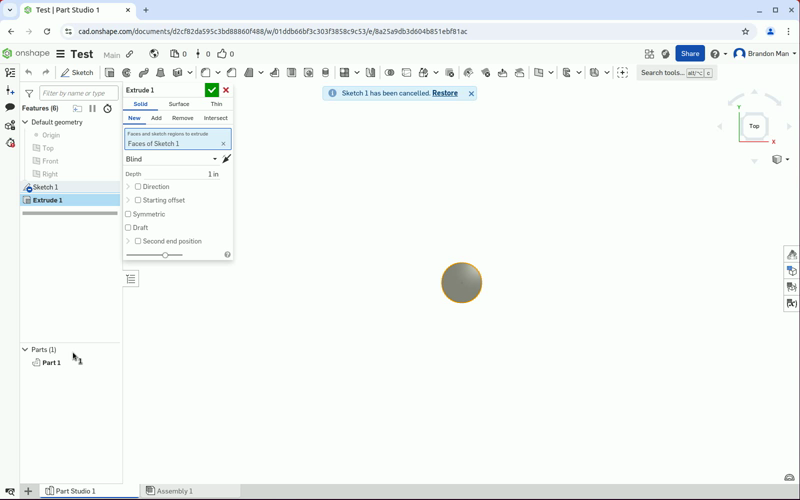
mouse_move(143, 106)
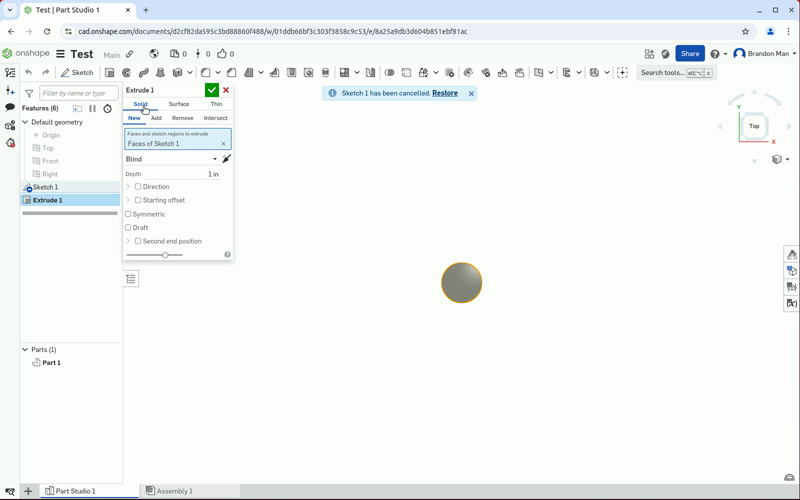
click(143, 106)
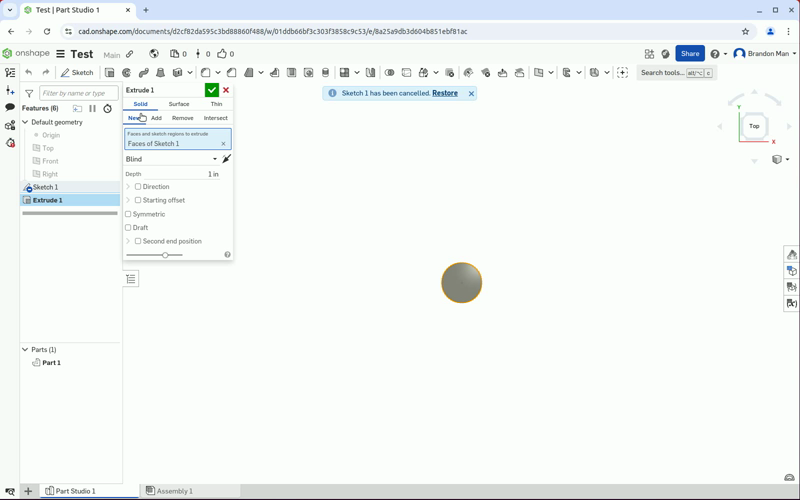
mouse_move(137, 120)
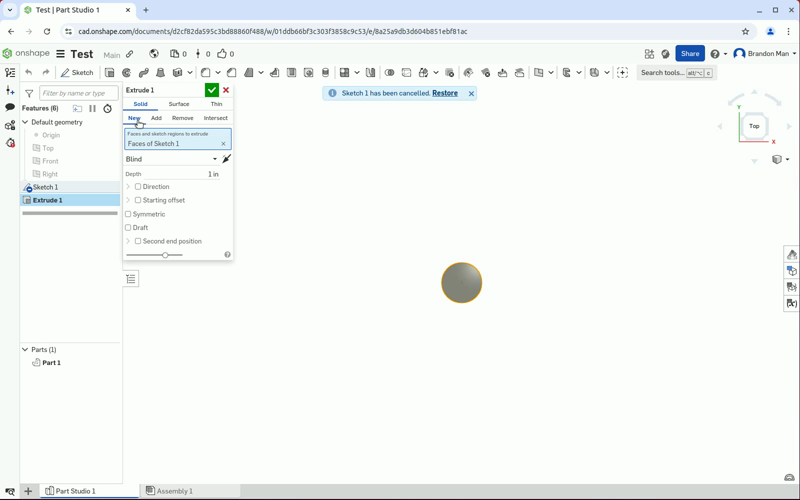
click(137, 120)
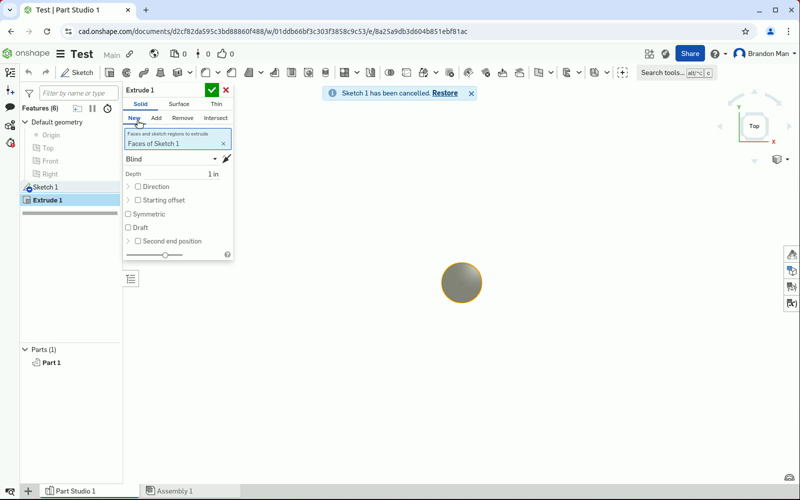
key(tab, 4)
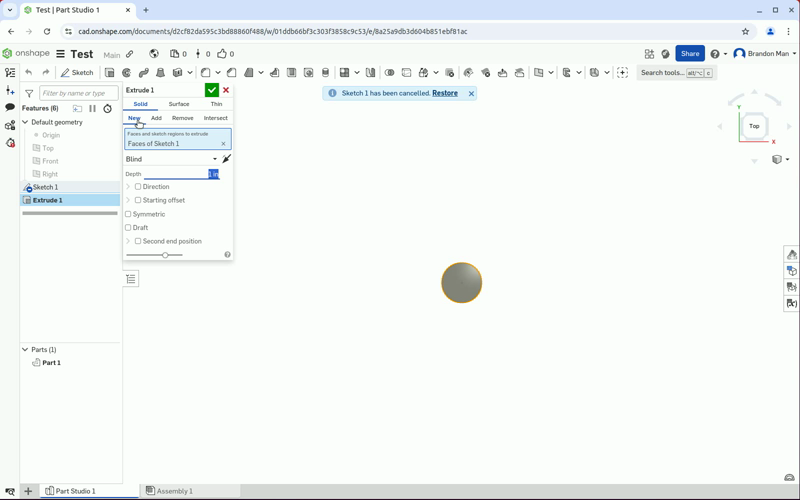
text(2.648)
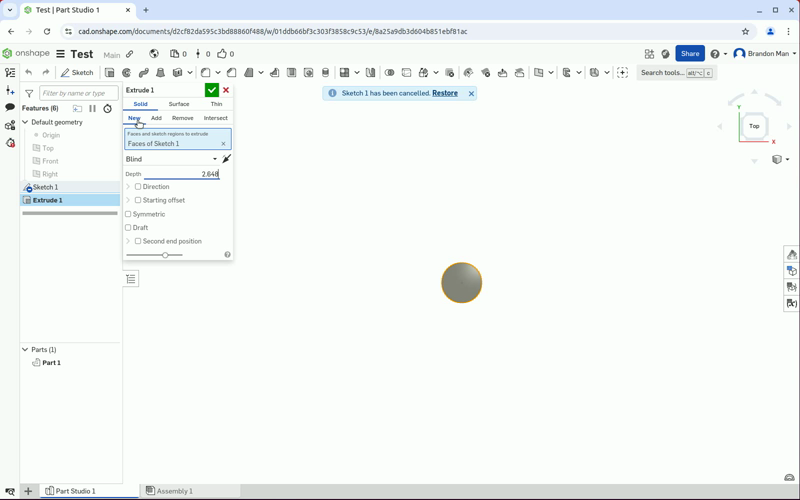
key(enter)
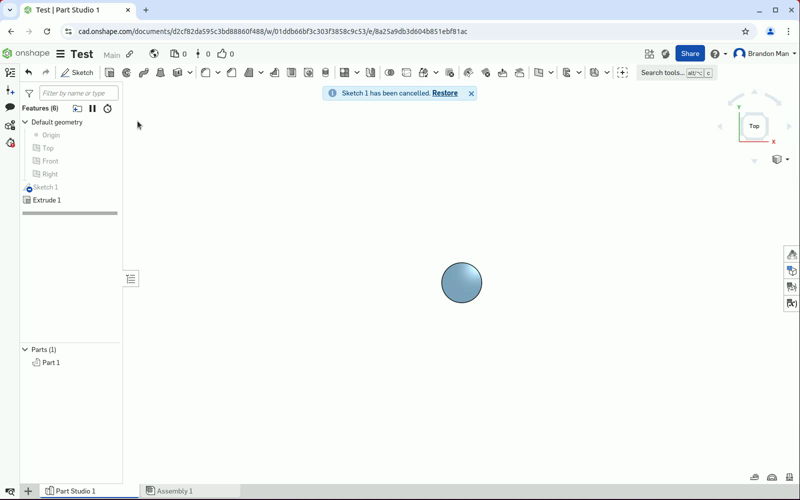
key(shift+h)
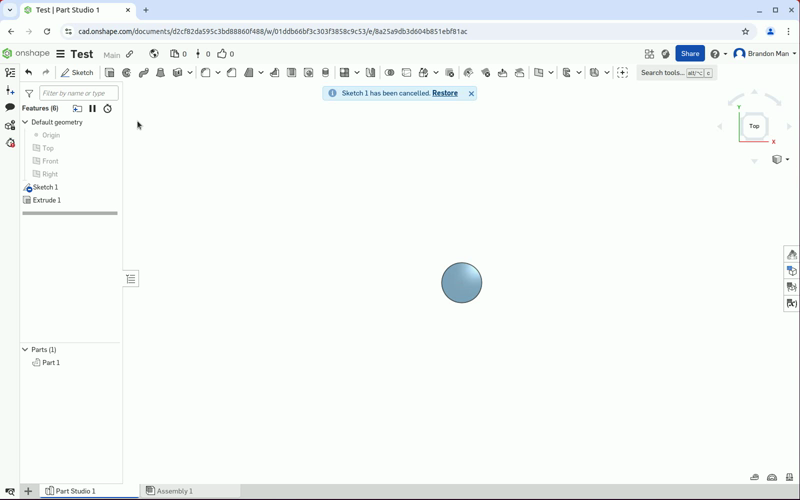
key(shift+h)
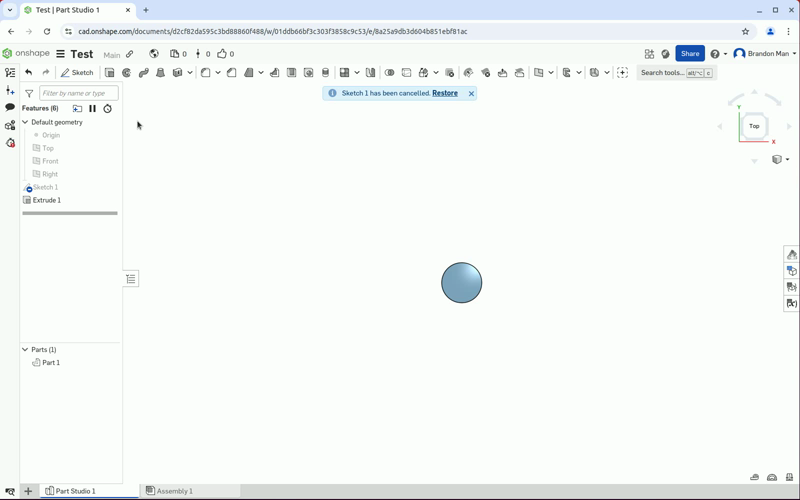
mouse_move(73, 189)
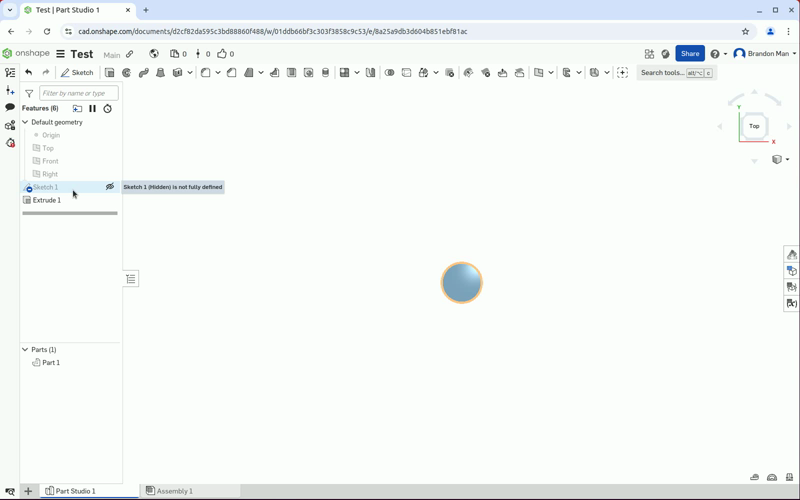
click(73, 189)
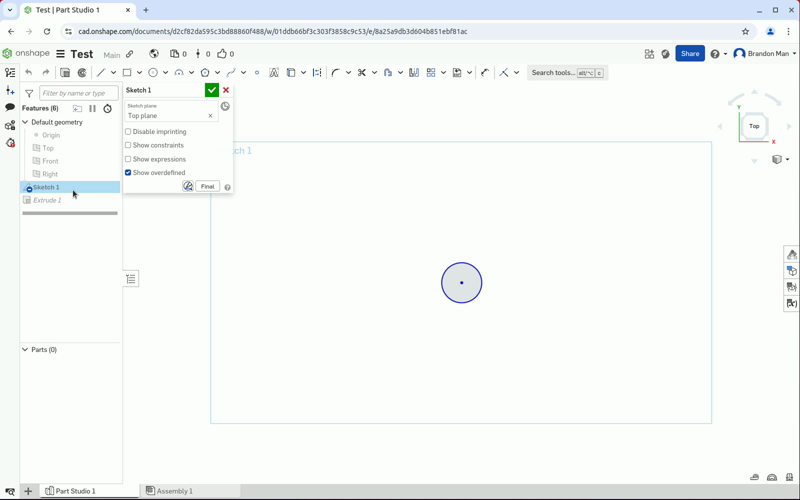
mouse_move(229, 92)
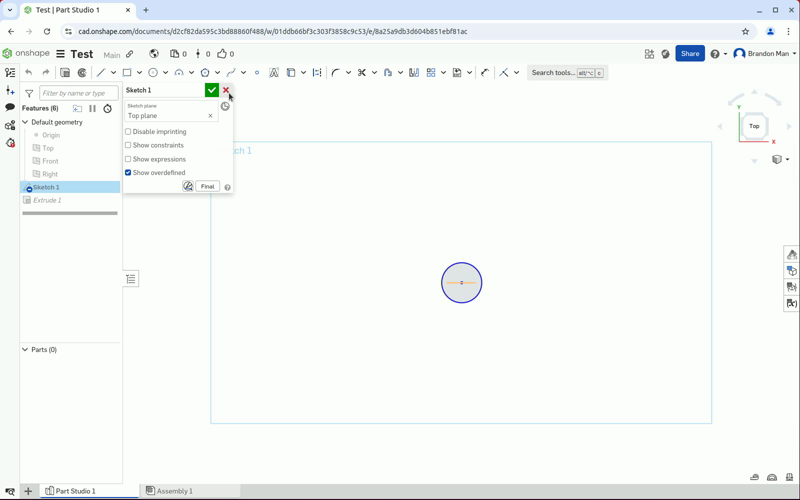
click(229, 92)
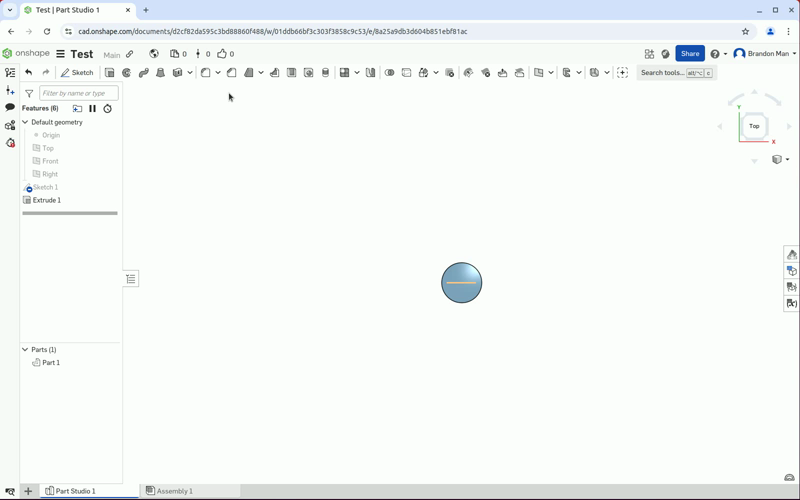
mouse_move(541, 75)
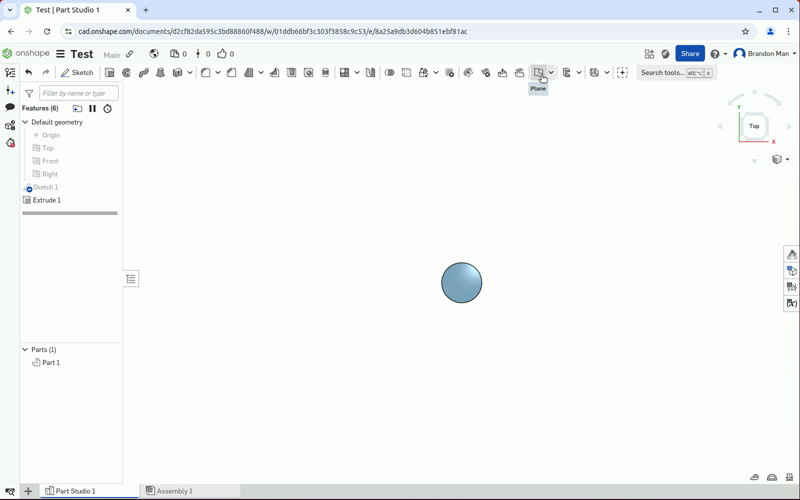
click(541, 75)
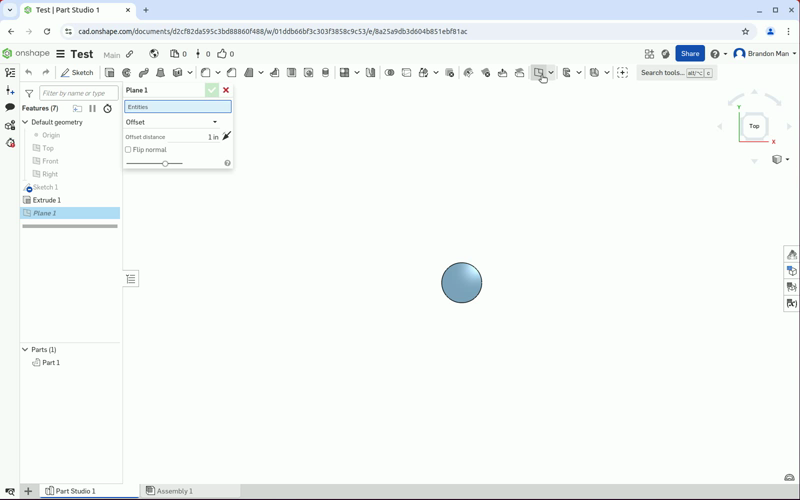
mouse_move(73, 150)
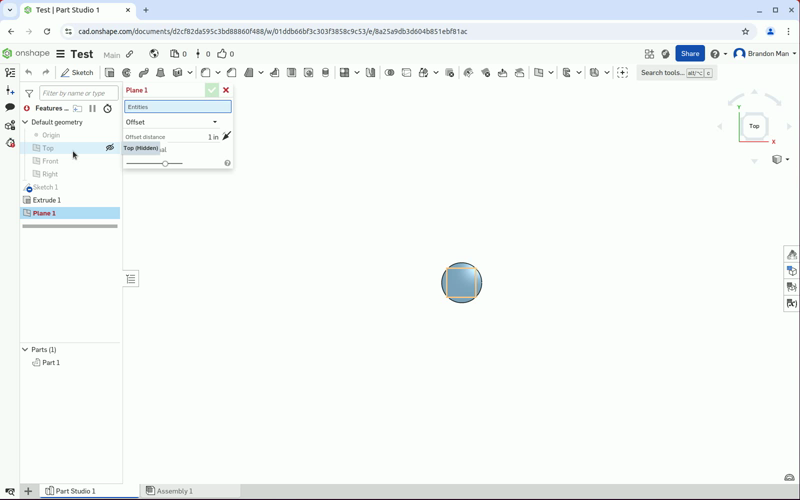
click(73, 150)
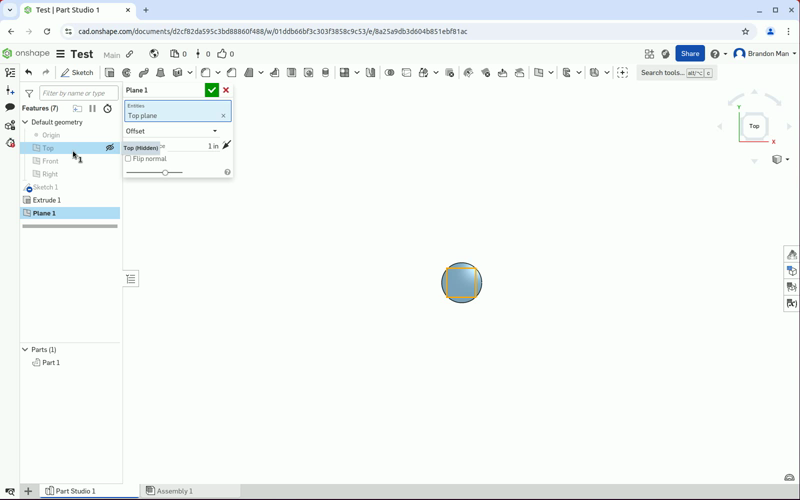
key(tab, 2)
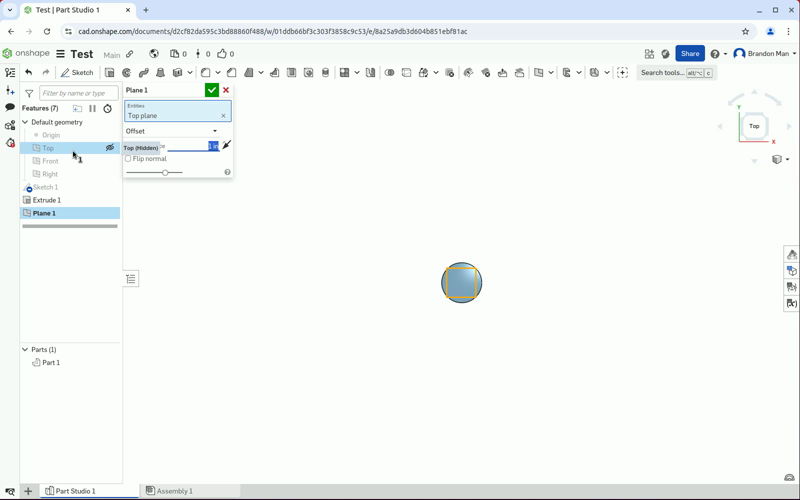
text(2.65)
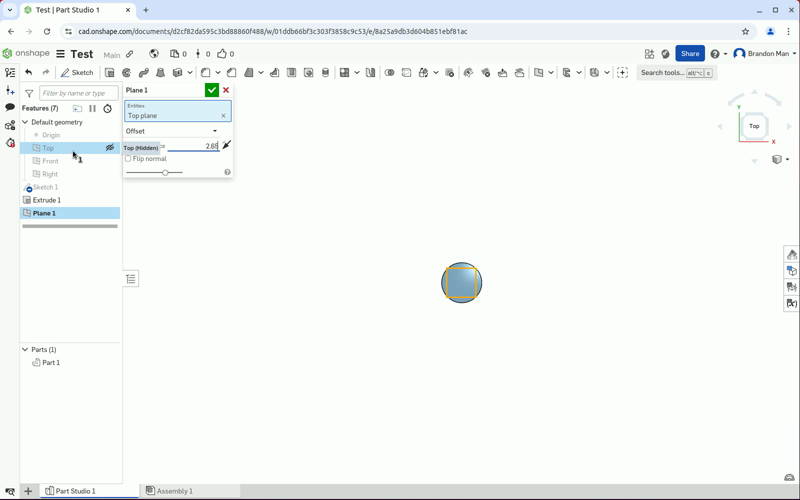
key(enter, 2)
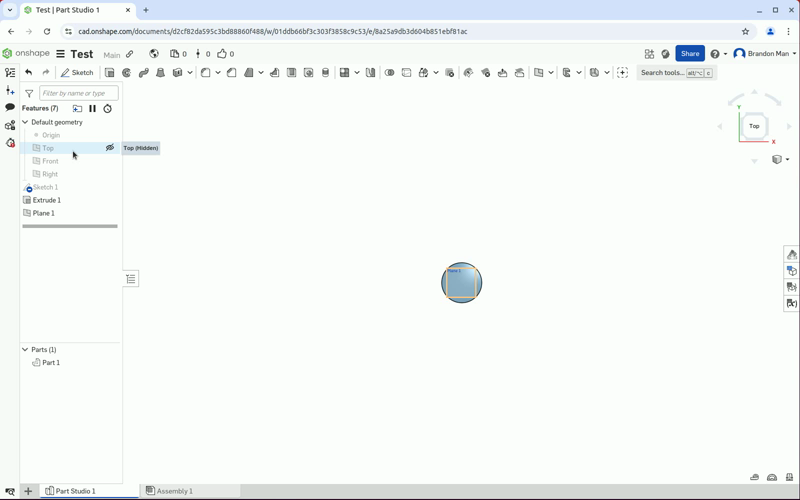
key(shift+s)
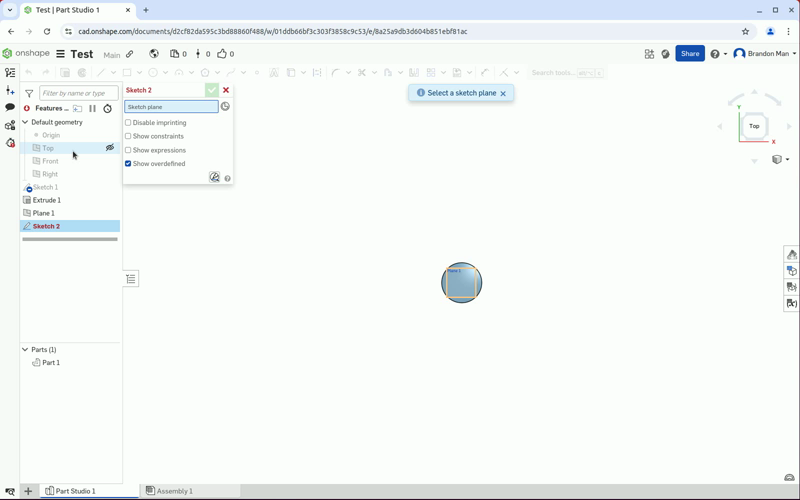
mouse_move(73, 215)
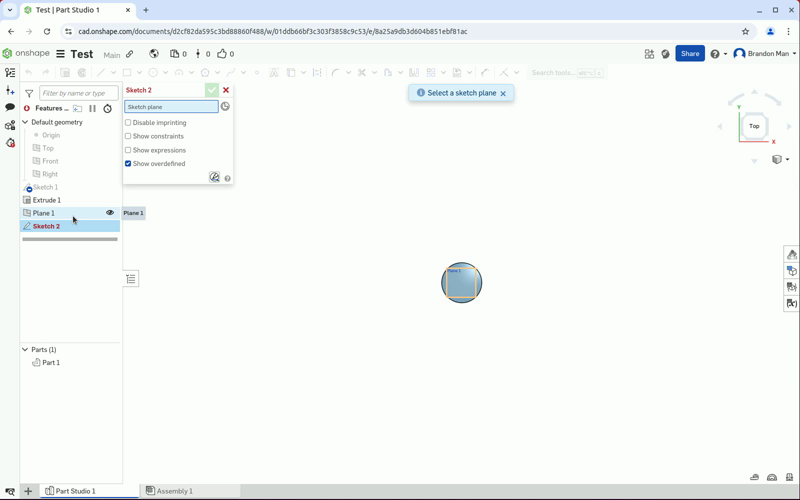
click(73, 215)
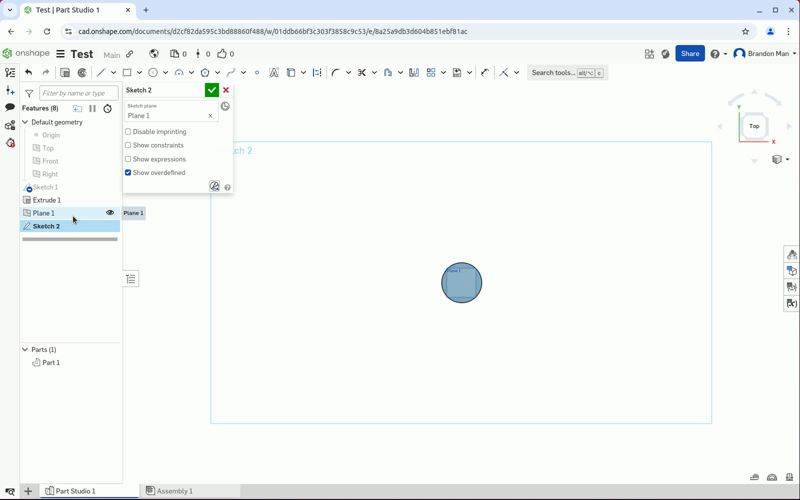
mouse_move(73, 352)
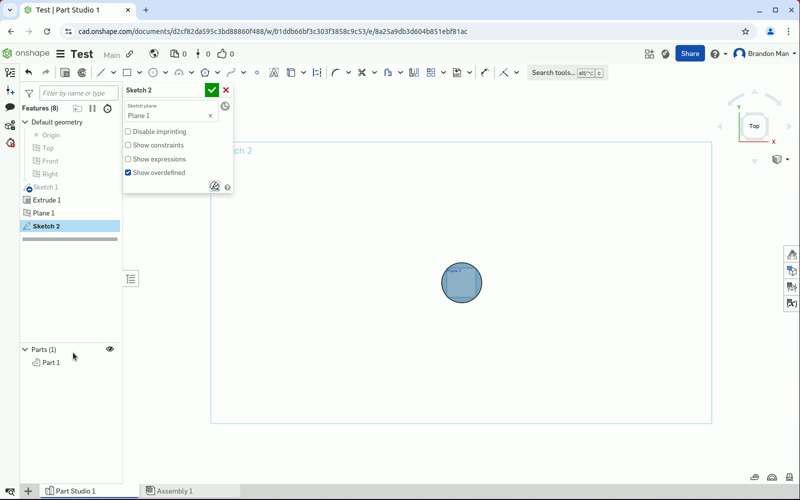
key(y)
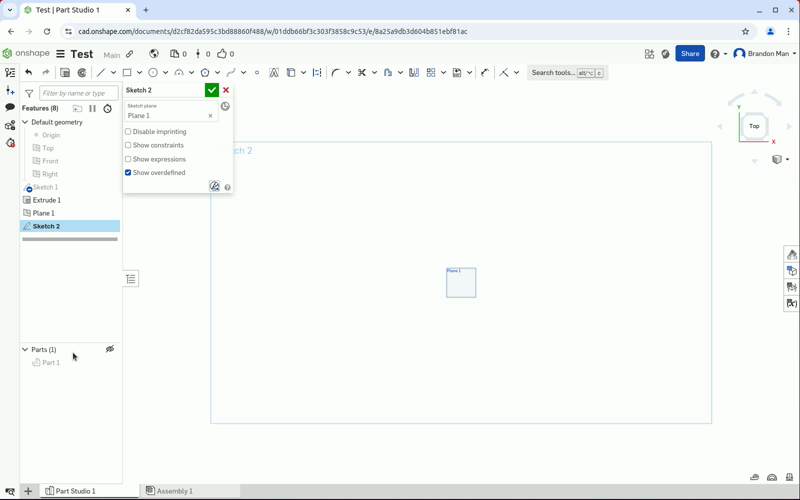
key(c)
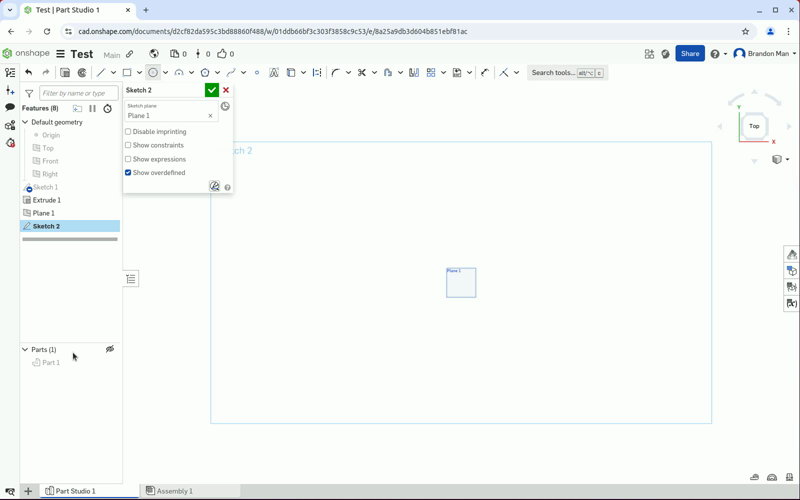
key_down(shift)
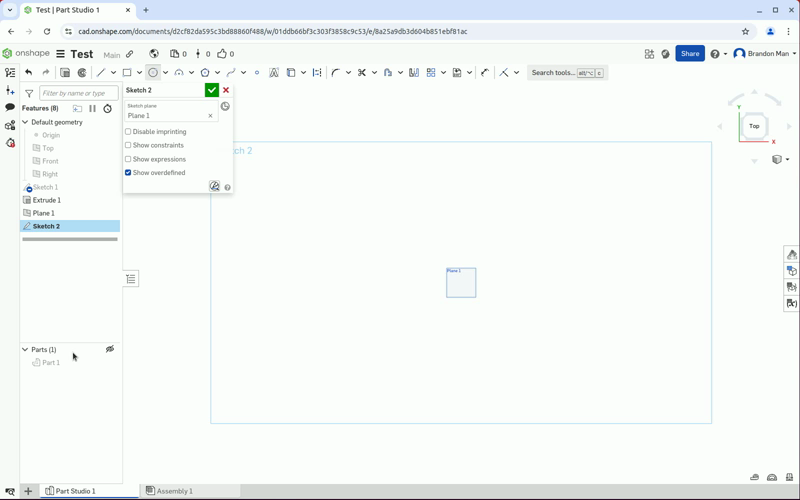
mouse_move(461, 282)
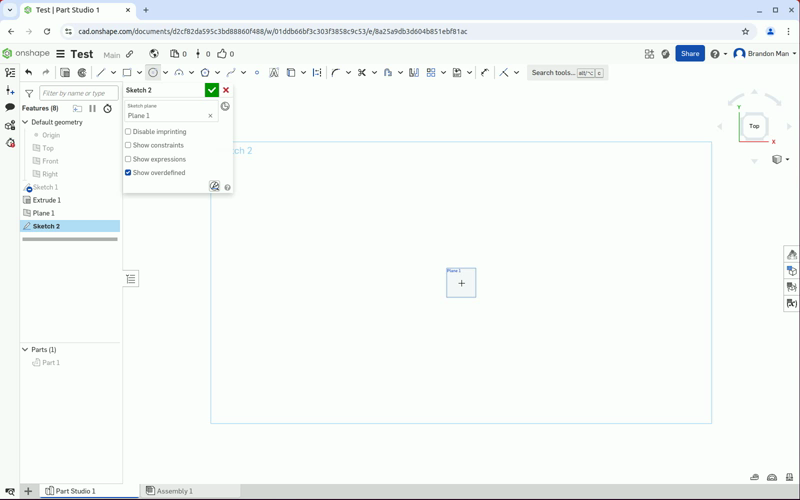
click(461, 282)
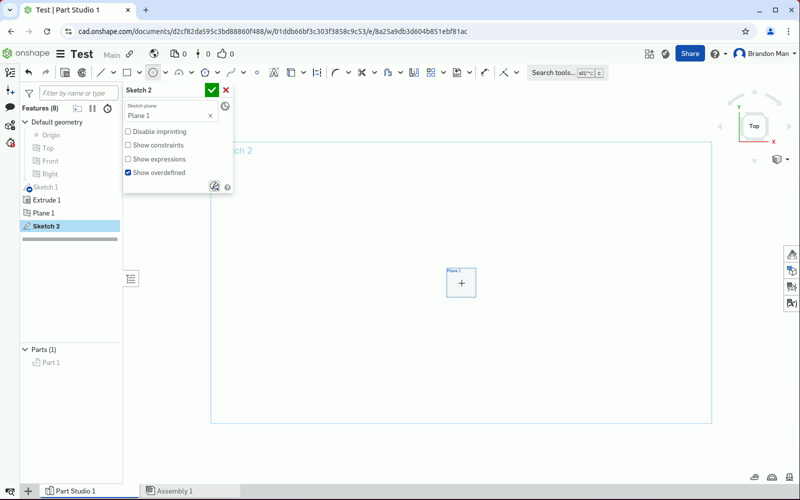
key_up(shift)
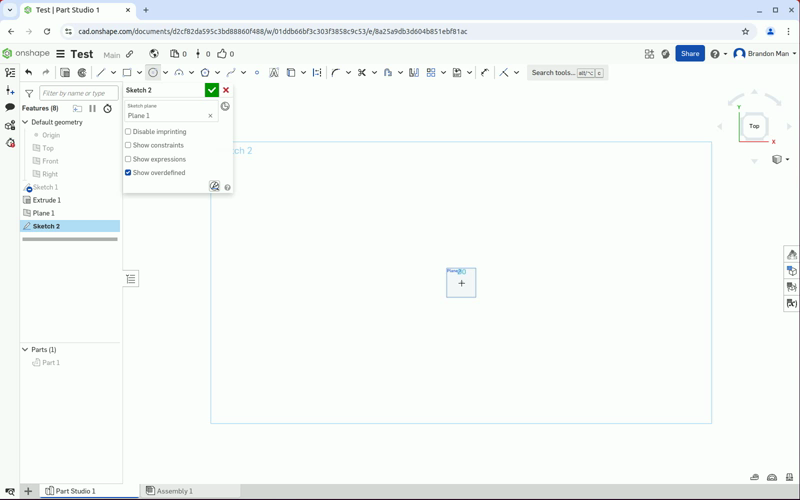
mouse_move(476, 282)
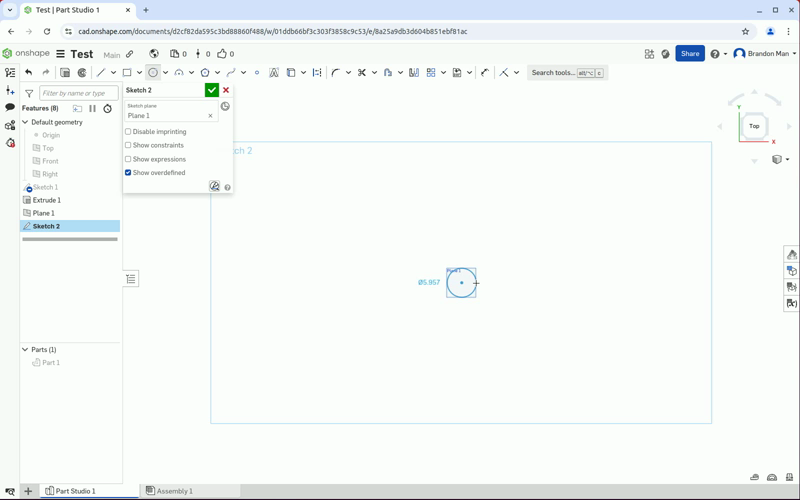
click(476, 282)
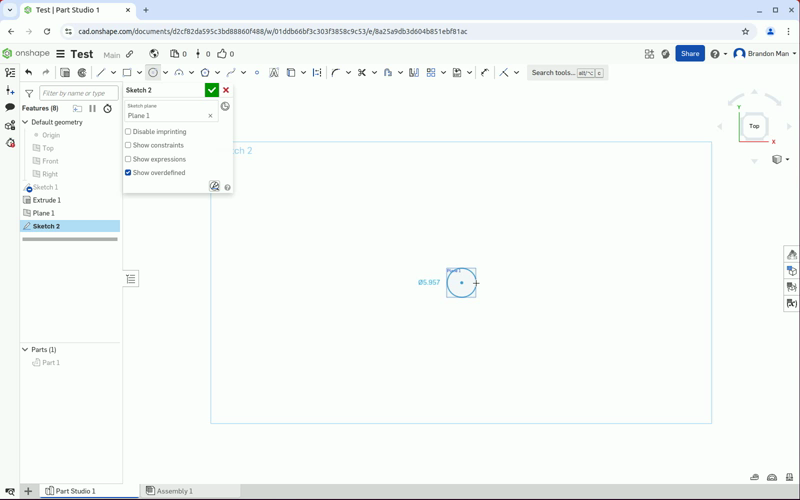
key(esc)
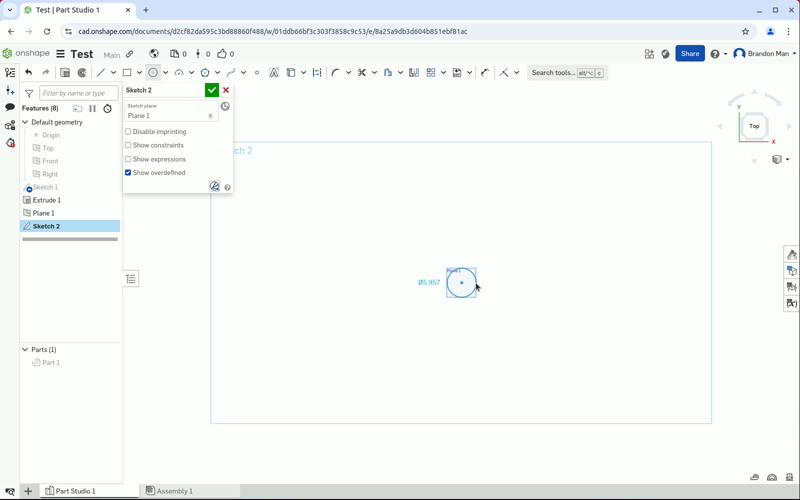
mouse_move(453, 291)
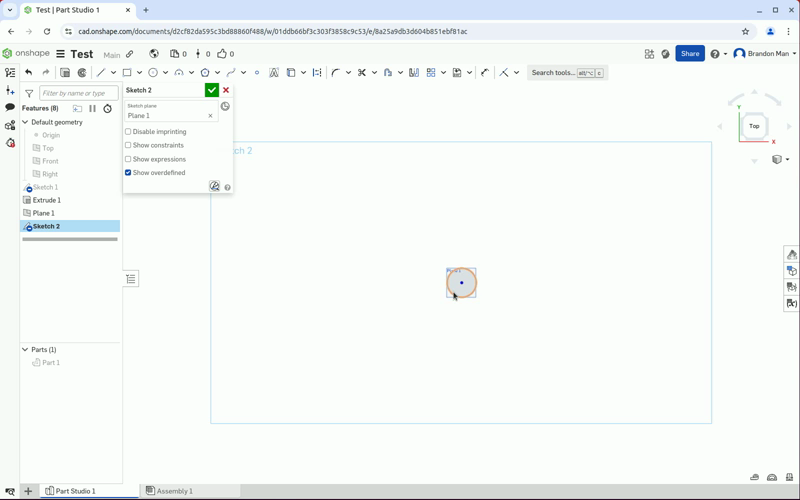
scroll(6)
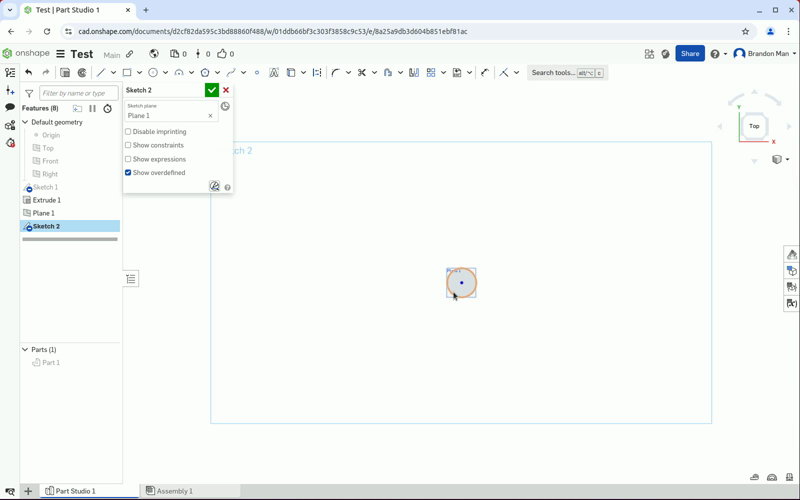
scroll(6)
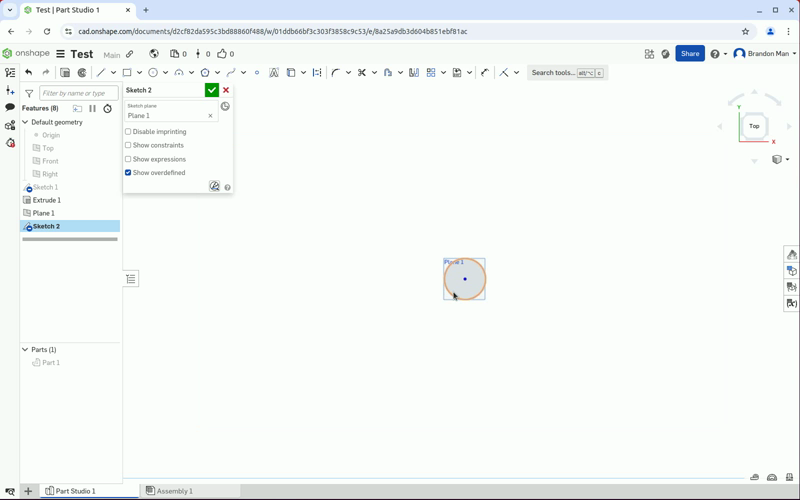
scroll(6)
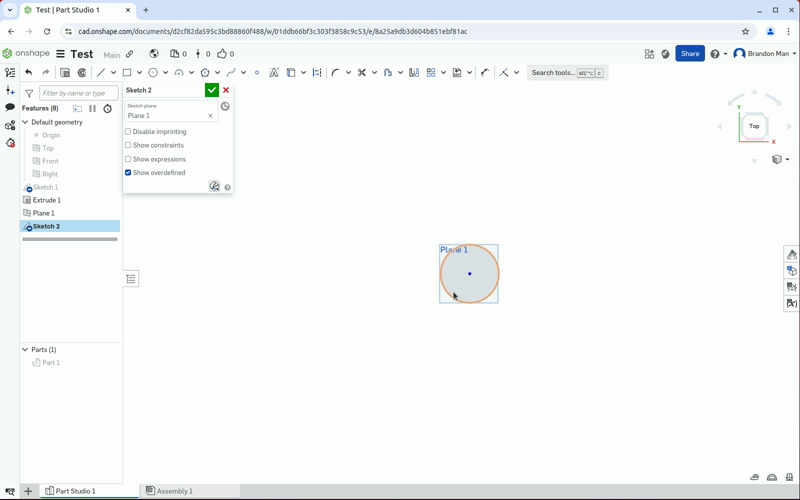
scroll(6)
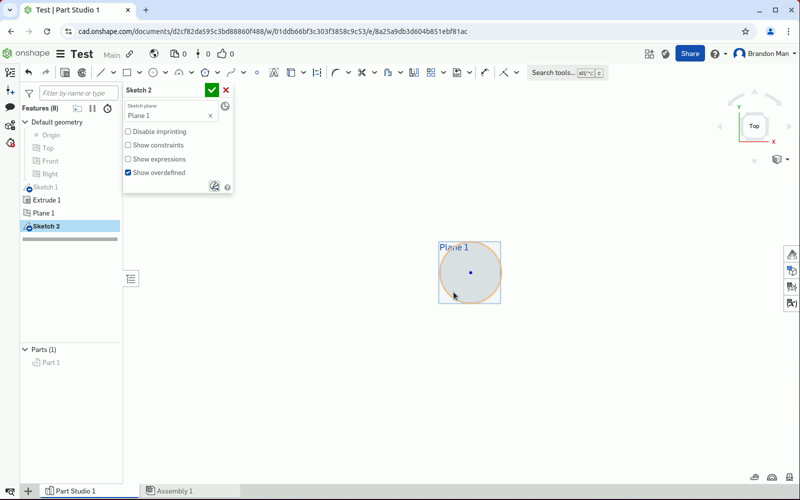
scroll(6)
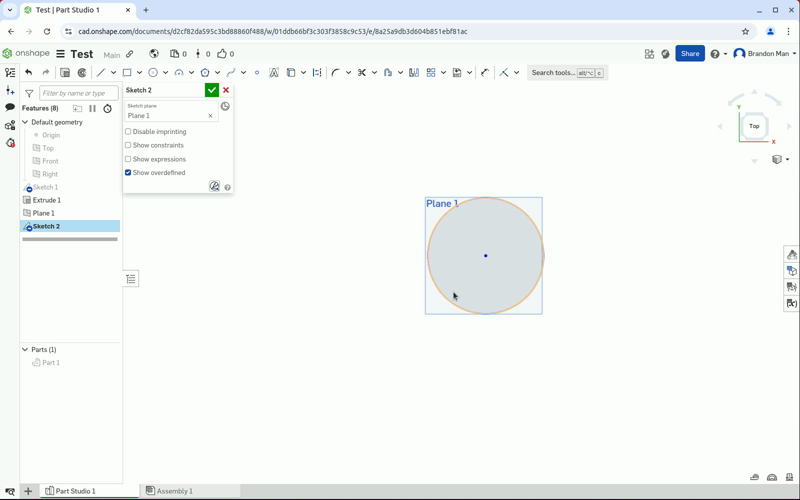
scroll(6)
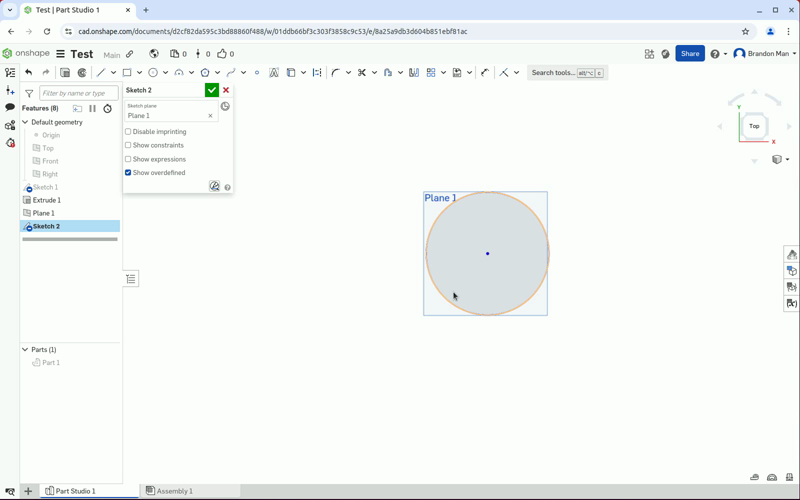
scroll(6)
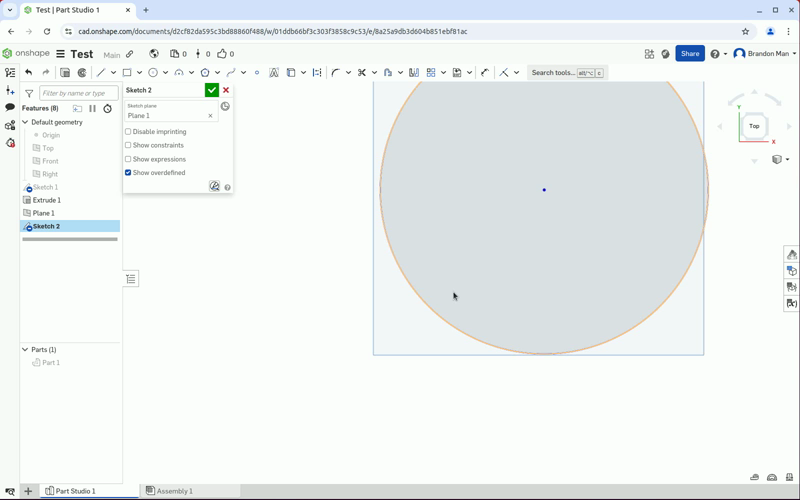
click(453, 291)
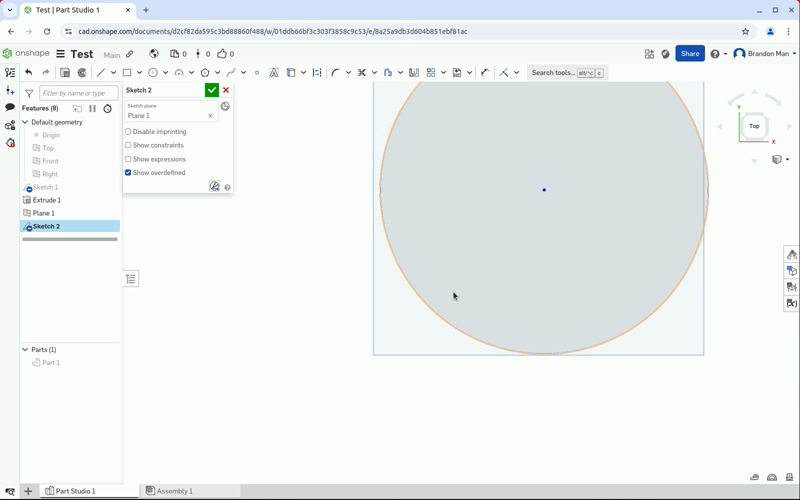
scroll(-6)
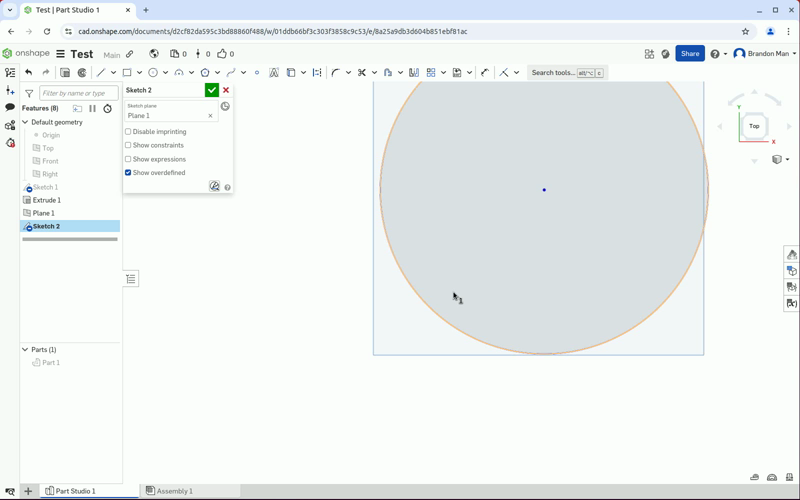
scroll(-6)
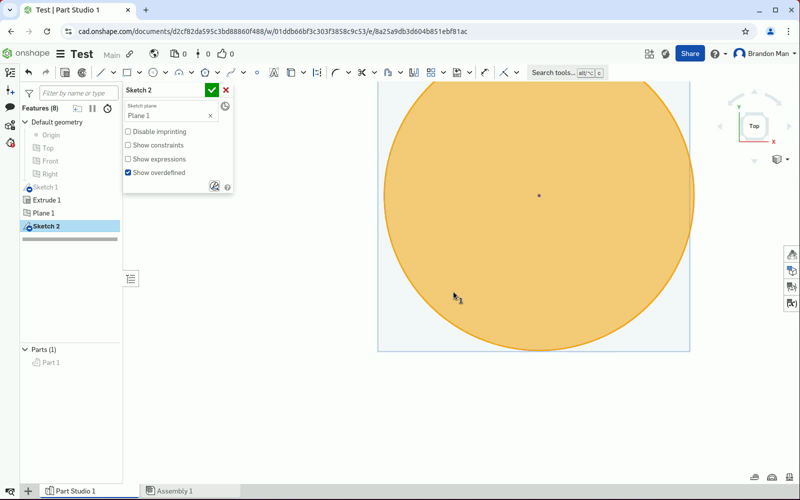
scroll(-6)
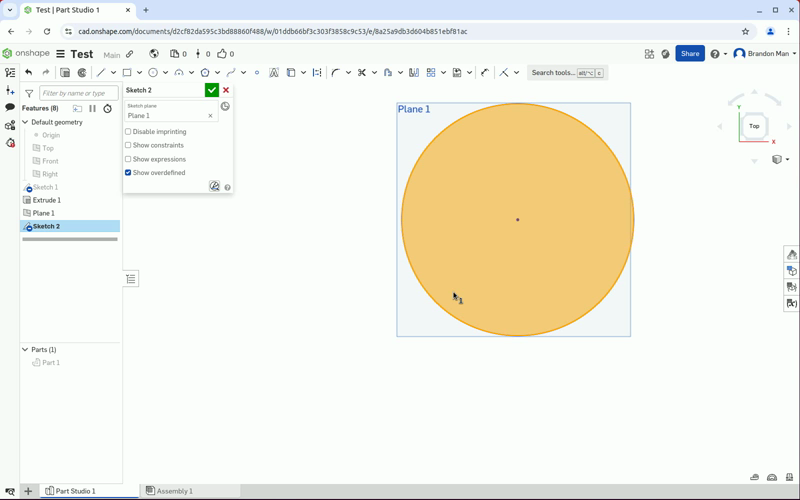
scroll(-6)
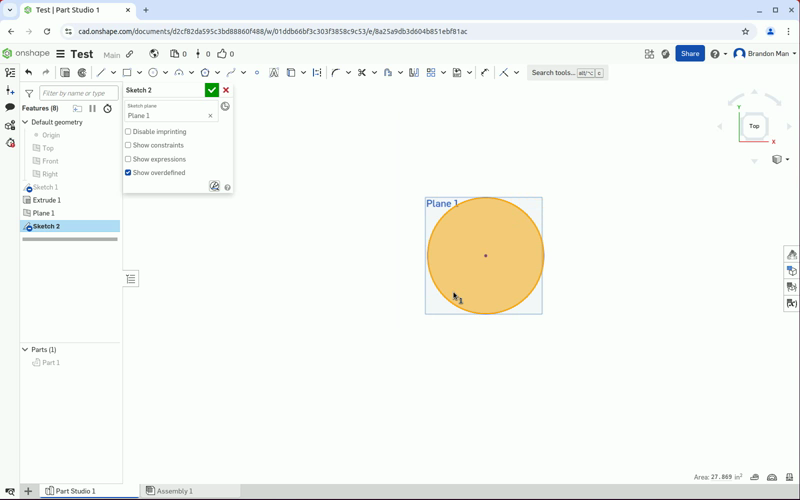
scroll(-6)
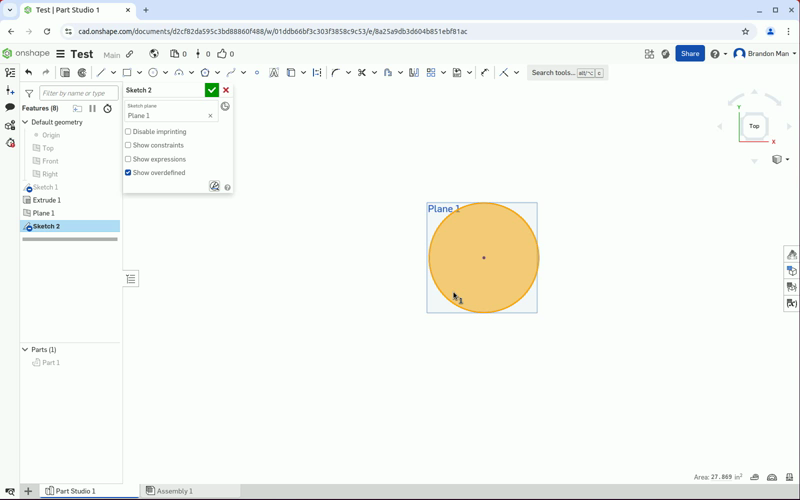
scroll(-6)
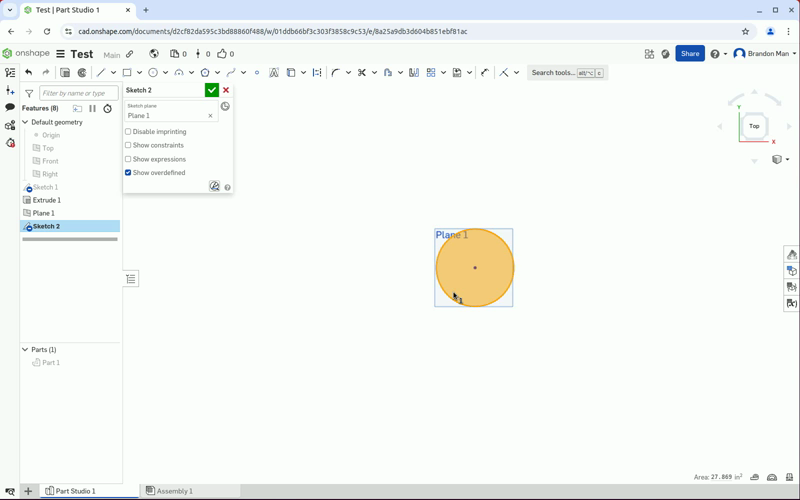
scroll(-6)
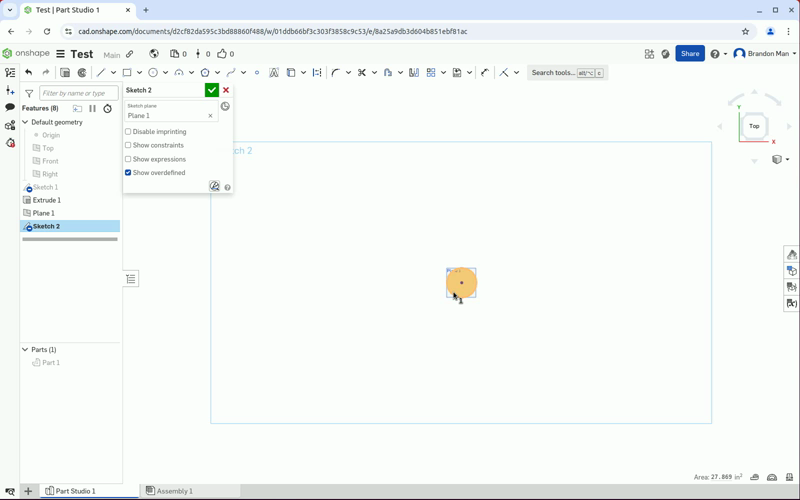
mouse_move(73, 352)
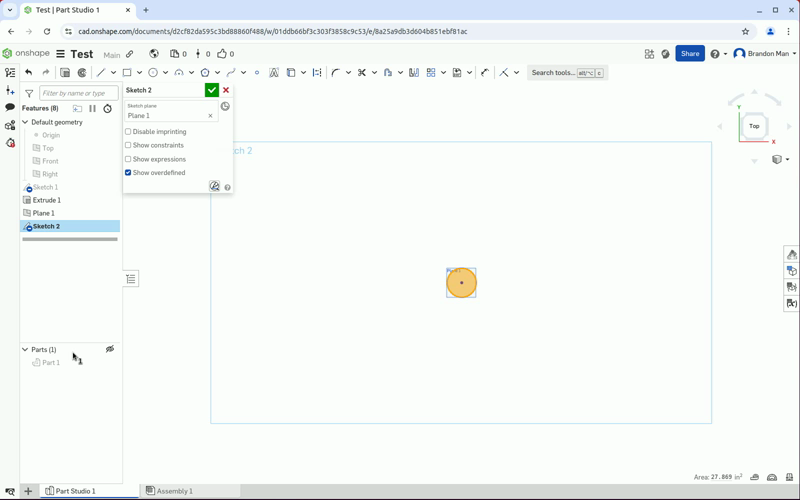
key(shift+y)
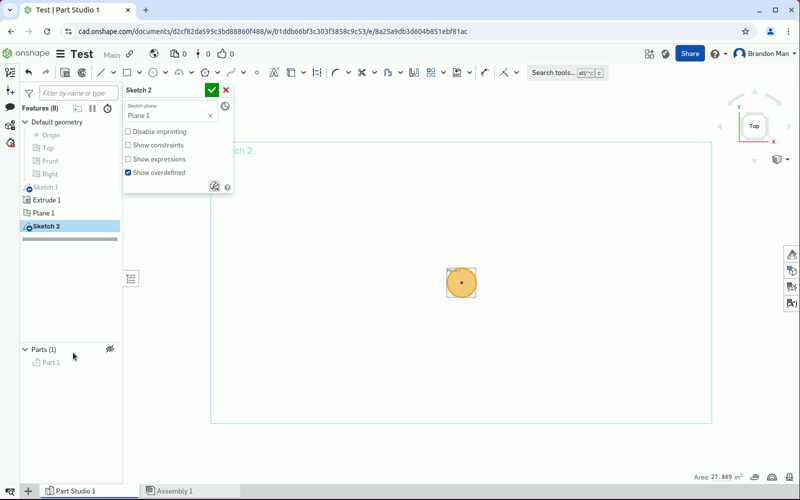
key(shift+e)
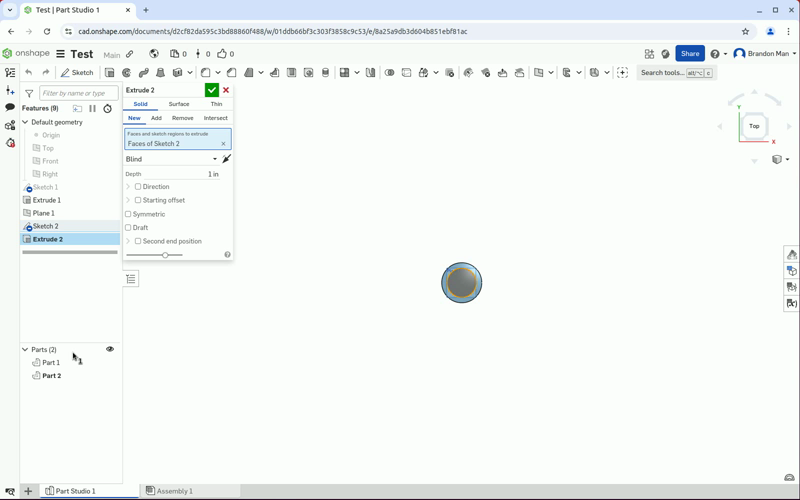
mouse_move(143, 106)
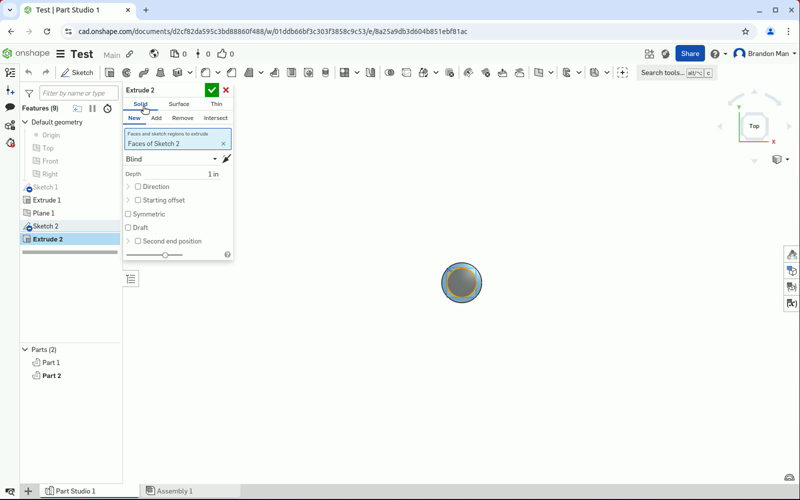
click(143, 106)
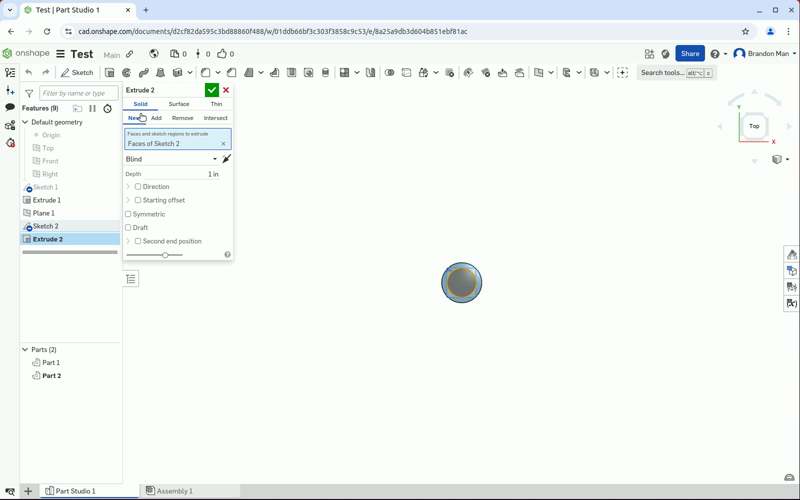
mouse_move(137, 120)
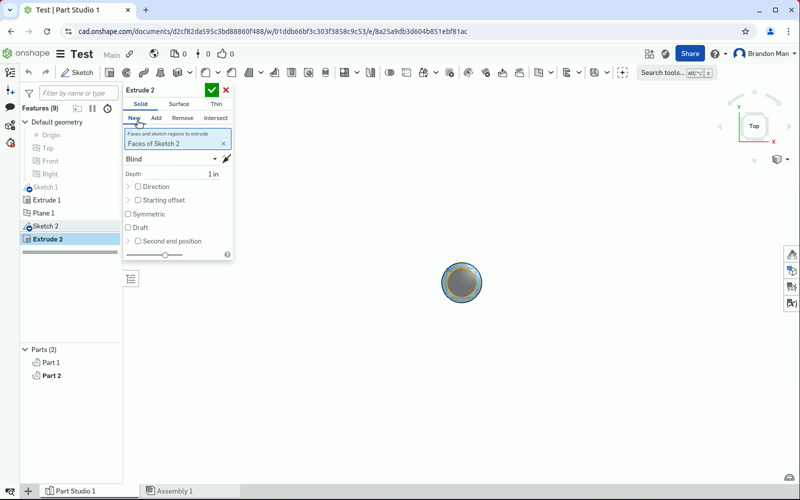
click(137, 120)
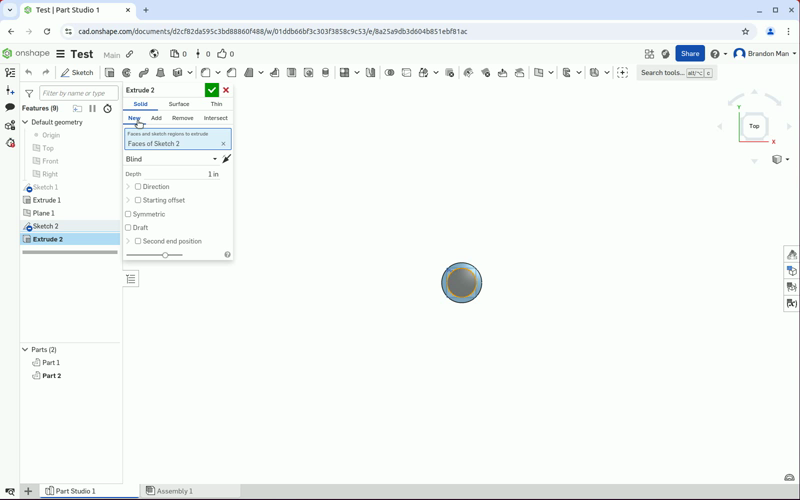
key(tab, 4)
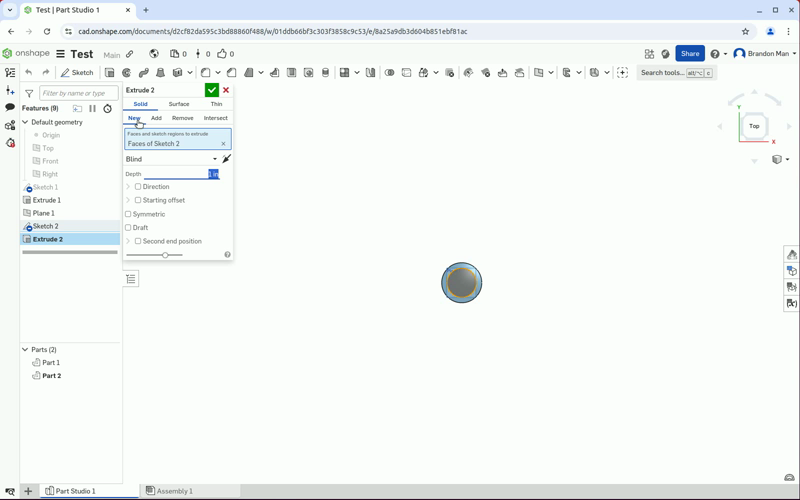
text(20.46)
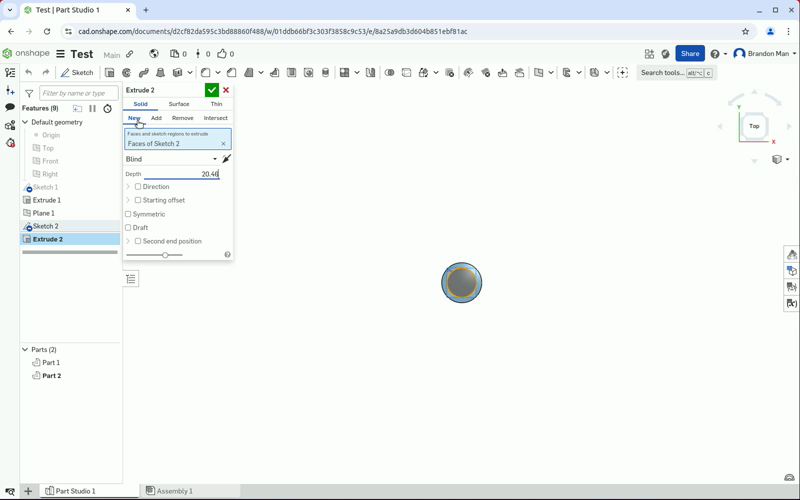
key(enter)
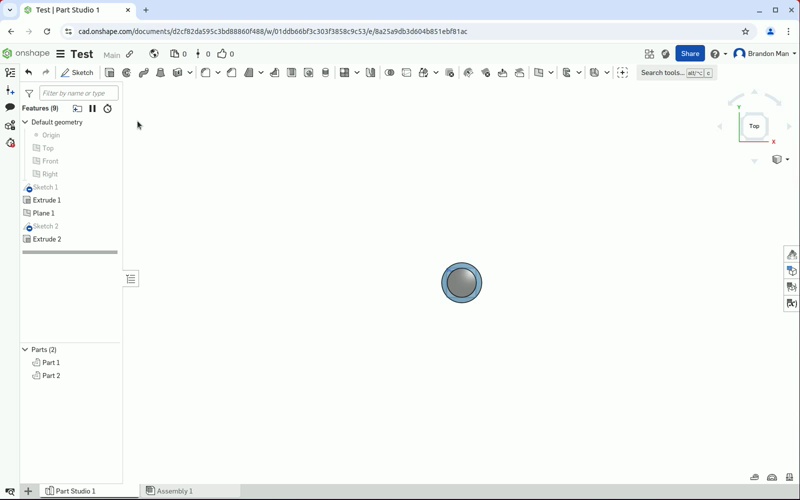
key(shift+h)
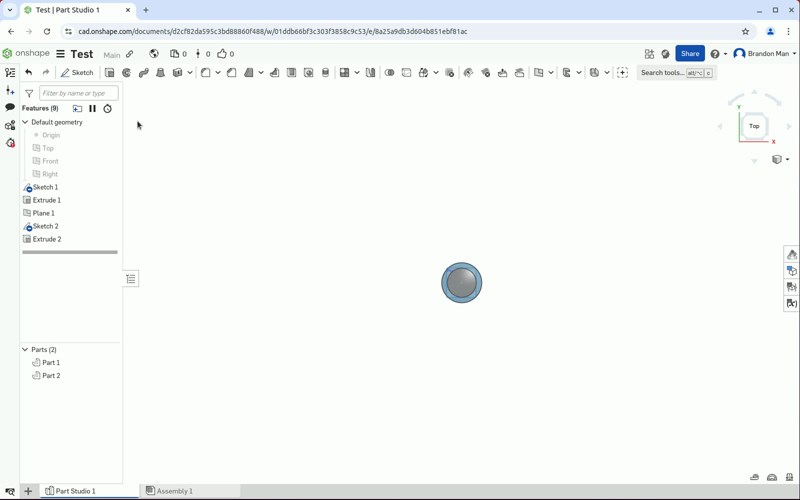
key(shift+h)
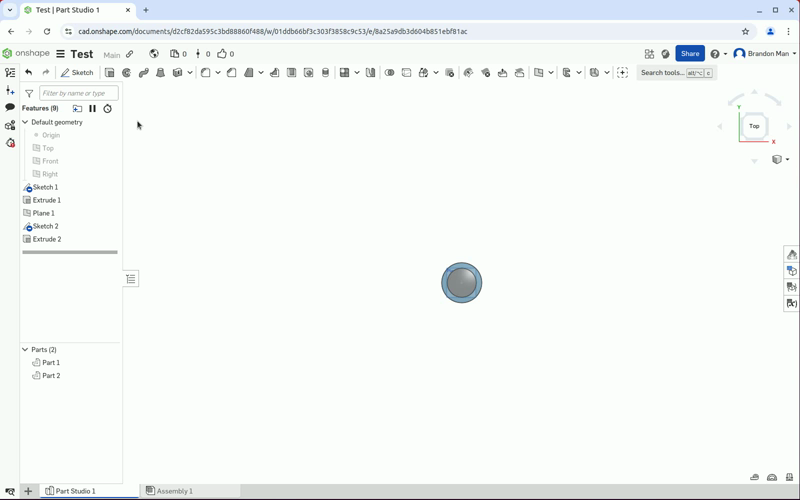
key(shift+7)
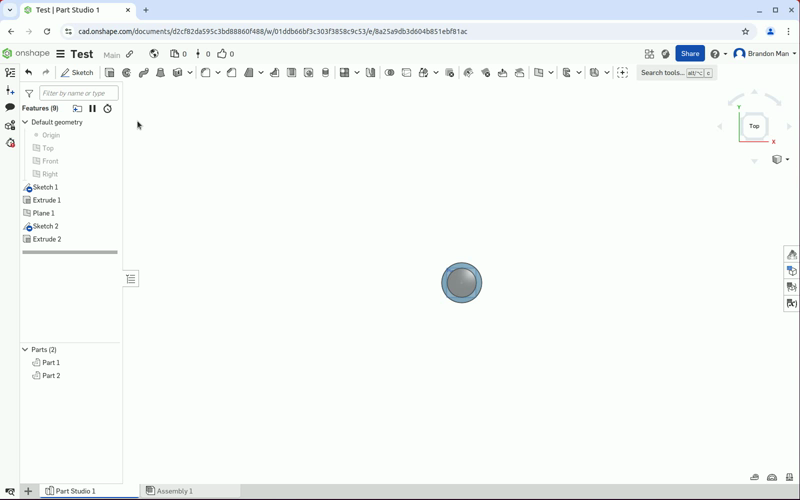
key(up, 3)
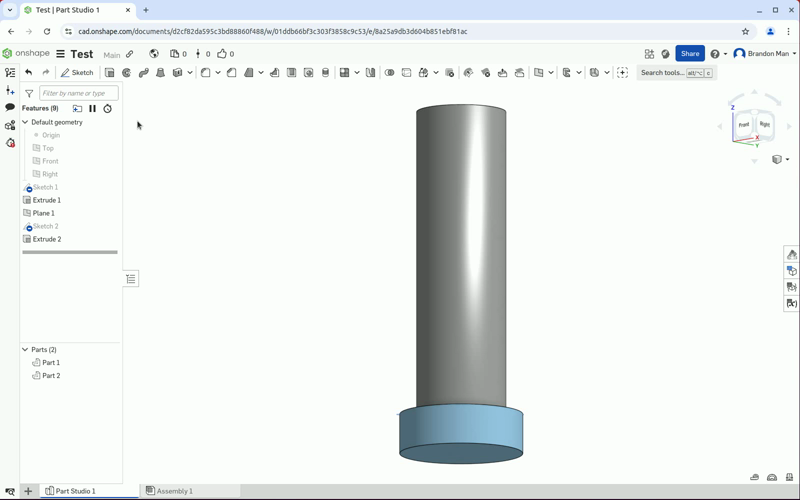
key(left, 3)
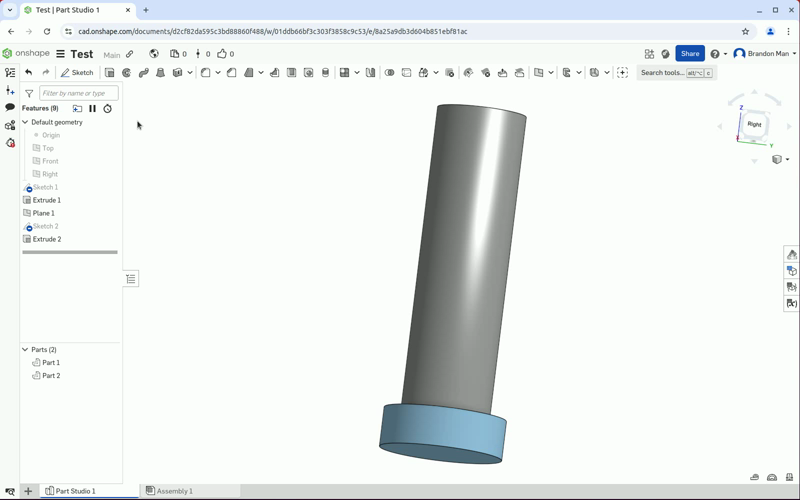
key(right, 3)
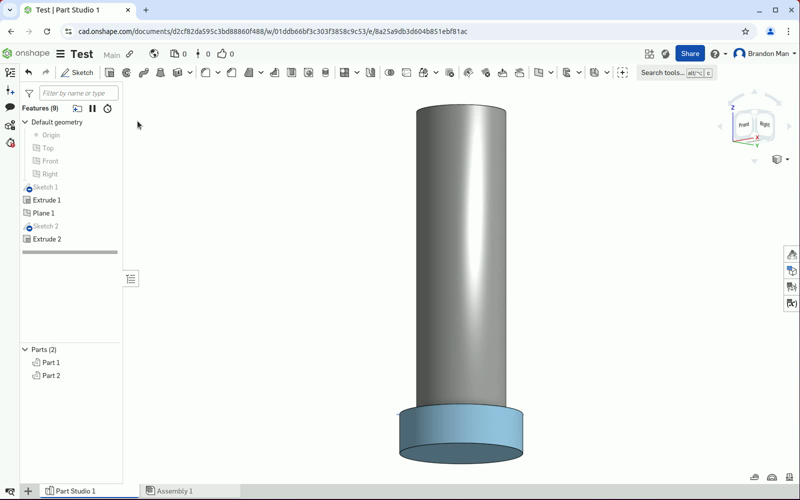
key(down, 3)
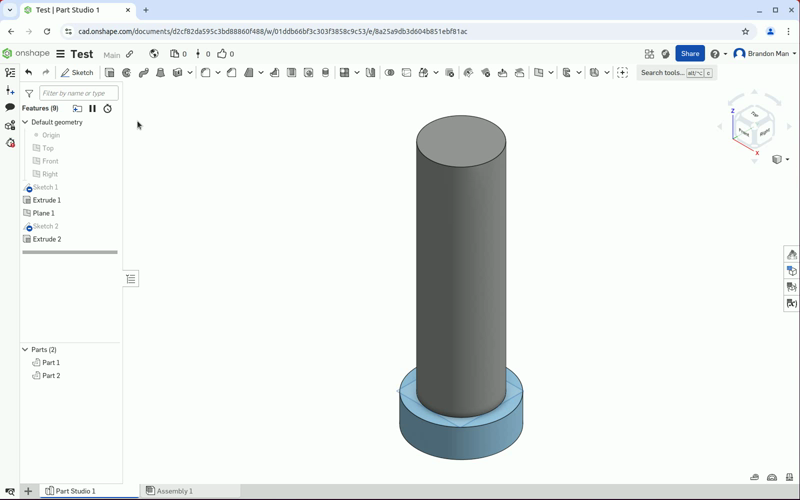
mouse_move(73, 189)
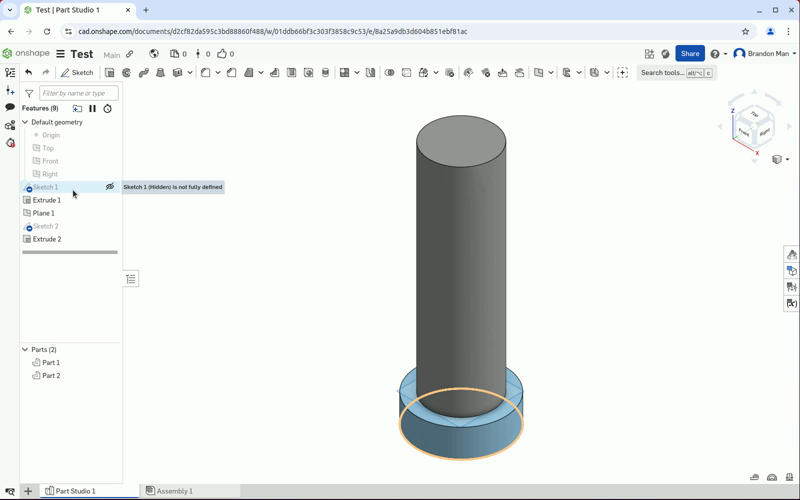
click(73, 189)